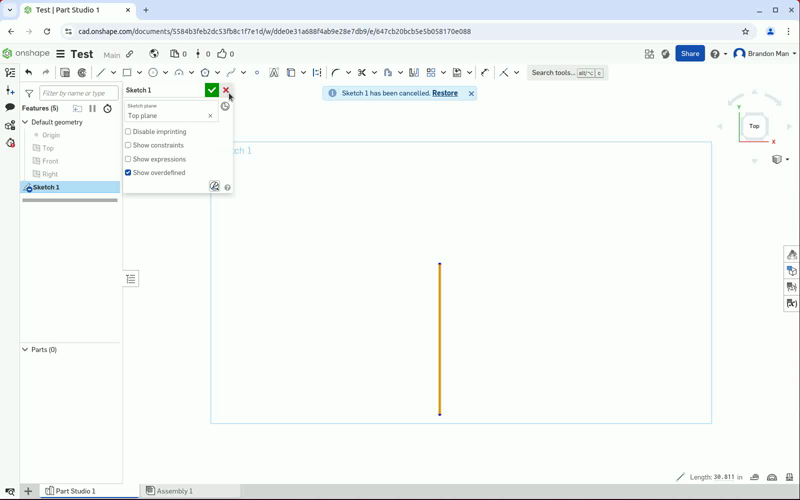
key(shift+h)
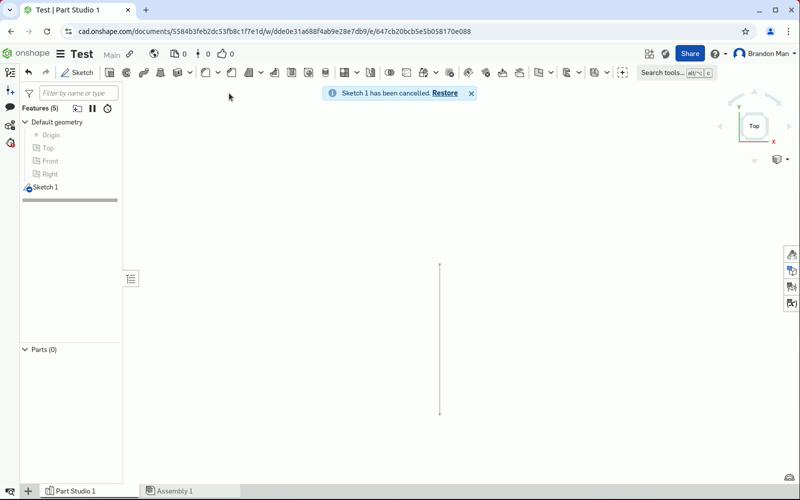
mouse_move(73, 352)
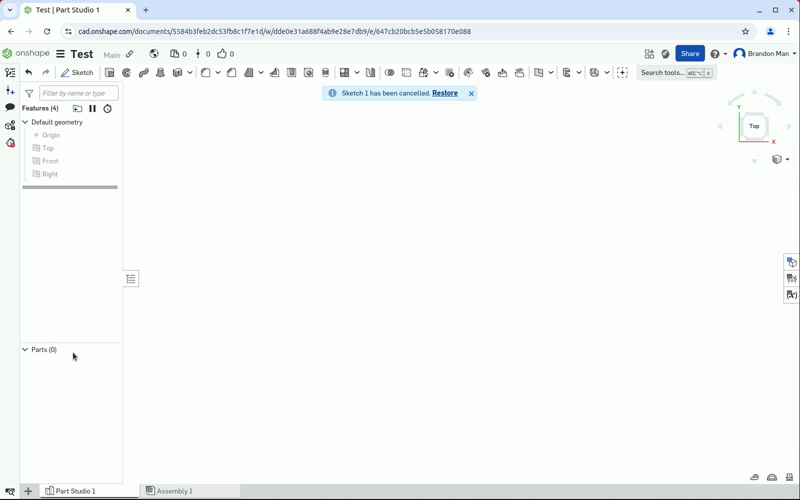
key(y)
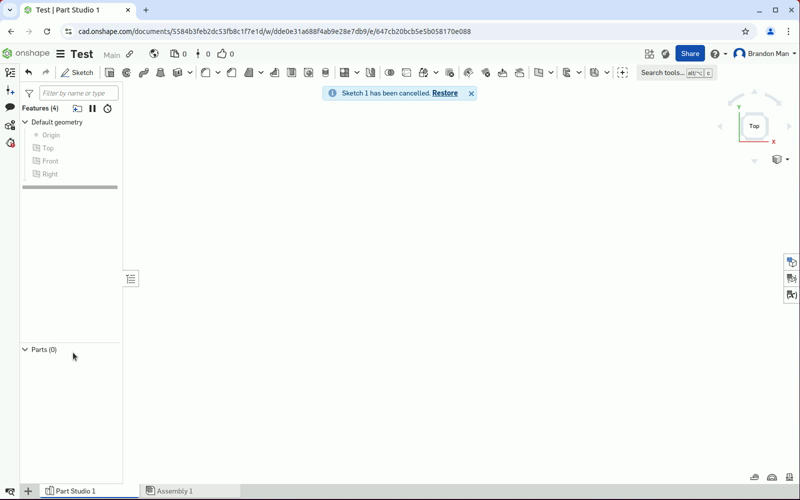
key(shift+p)
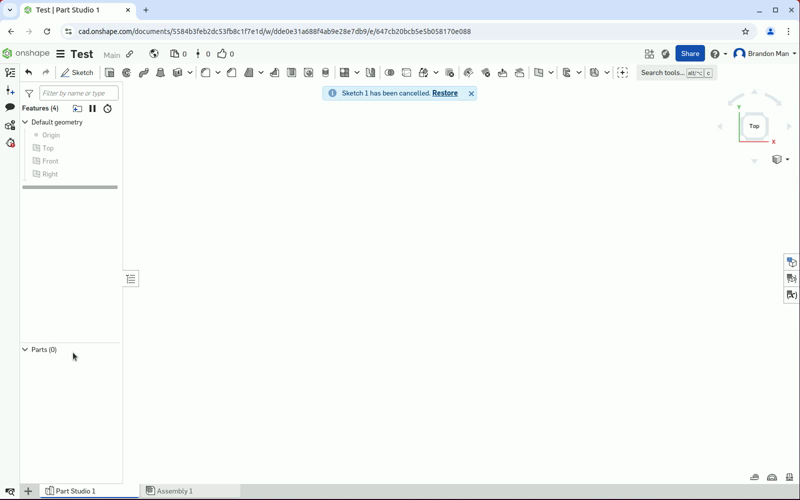
key(space)
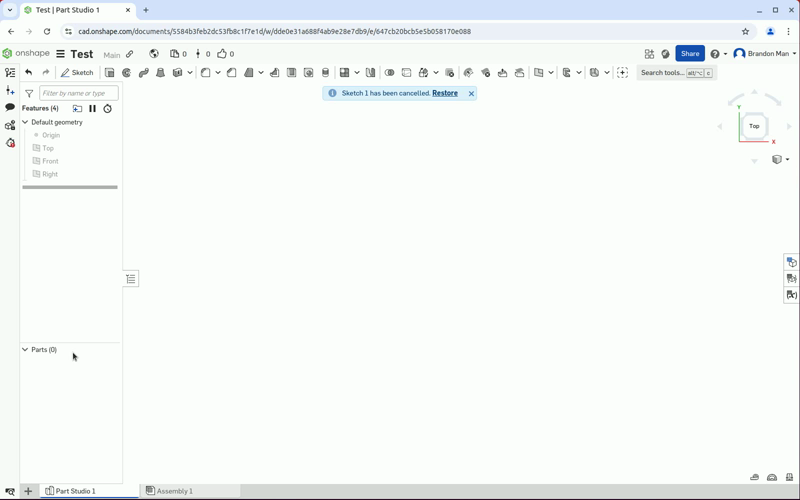
key_down(shift)
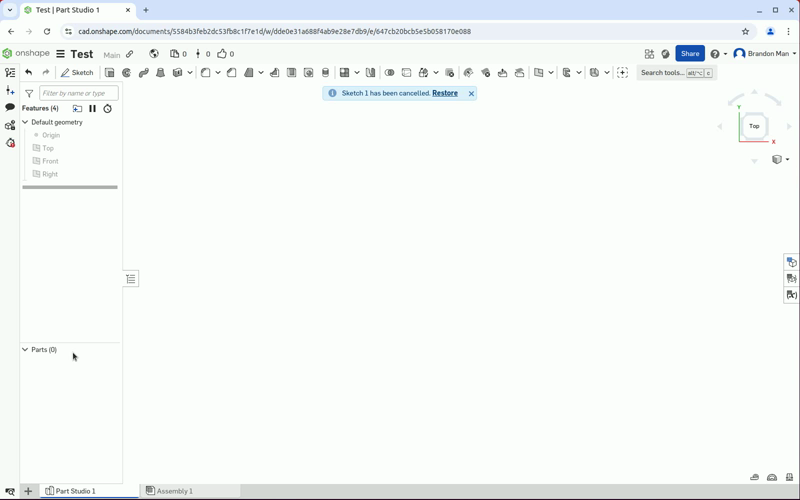
key(up)
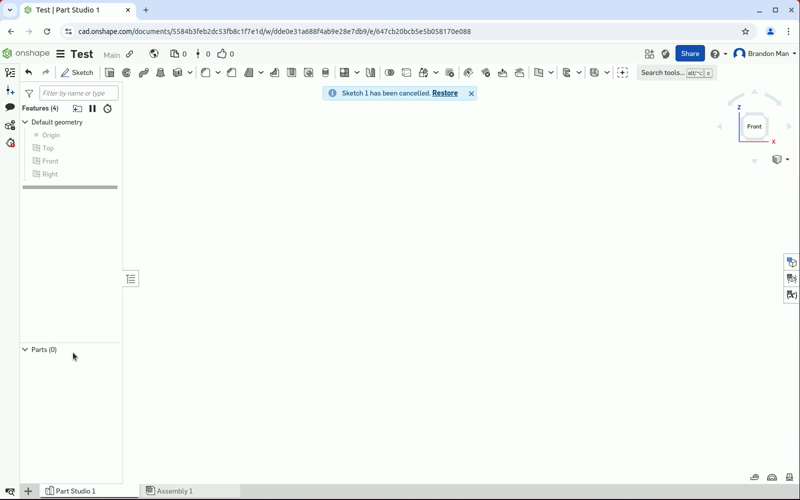
key_up(shift)
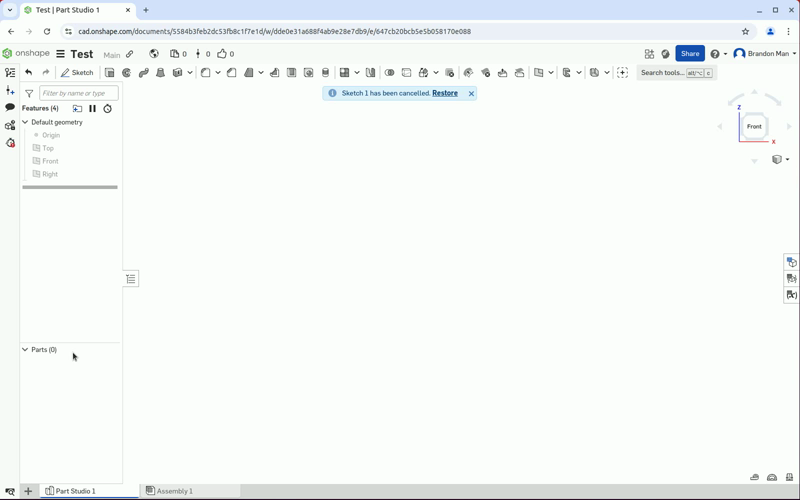
mouse_move(73, 352)
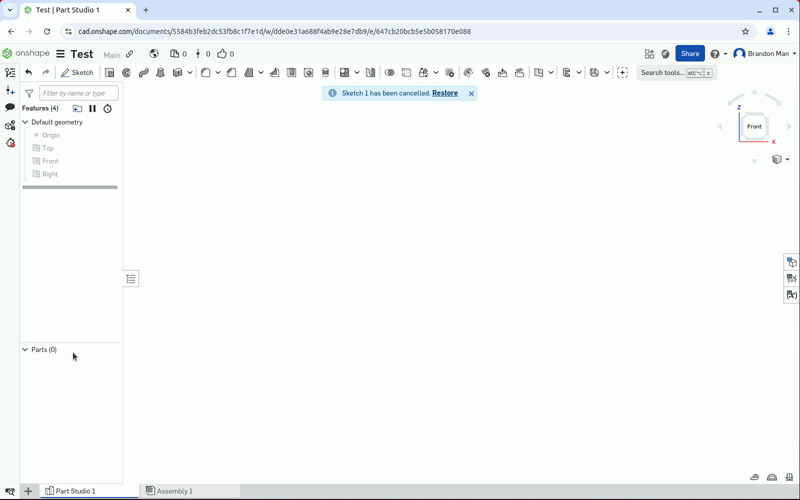
key(shift+y)
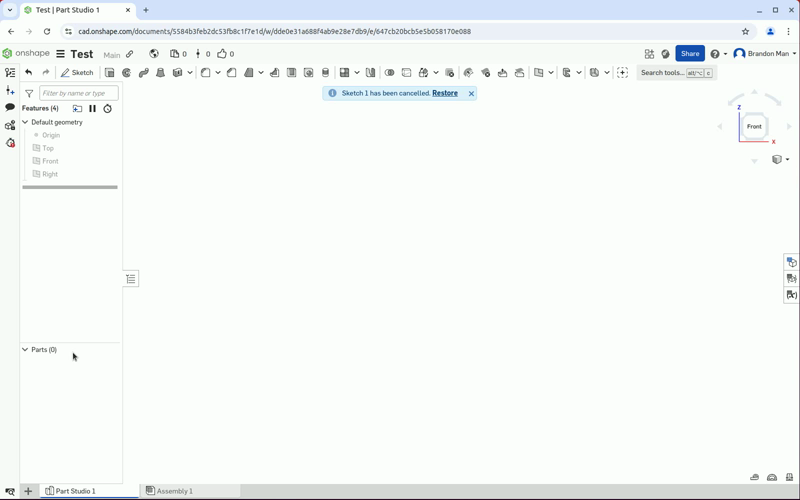
key(shift+s)
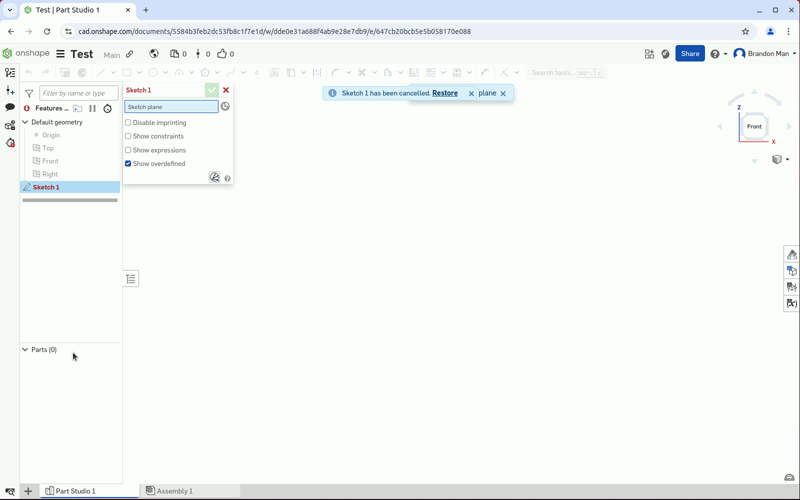
mouse_move(73, 163)
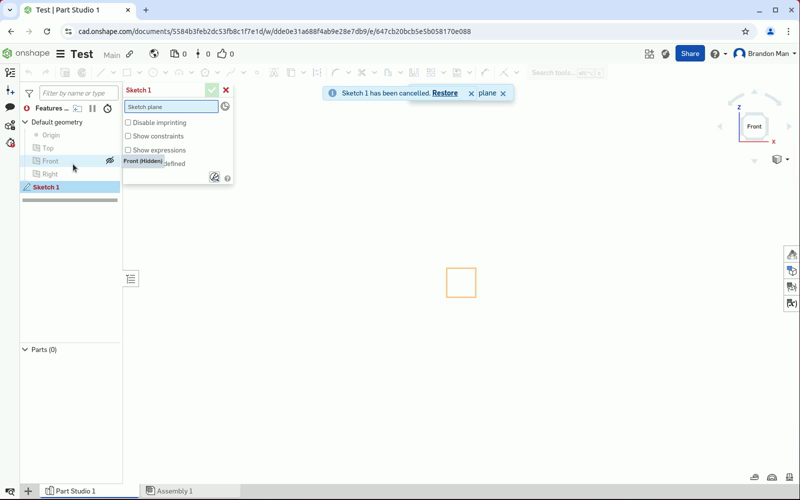
click(73, 163)
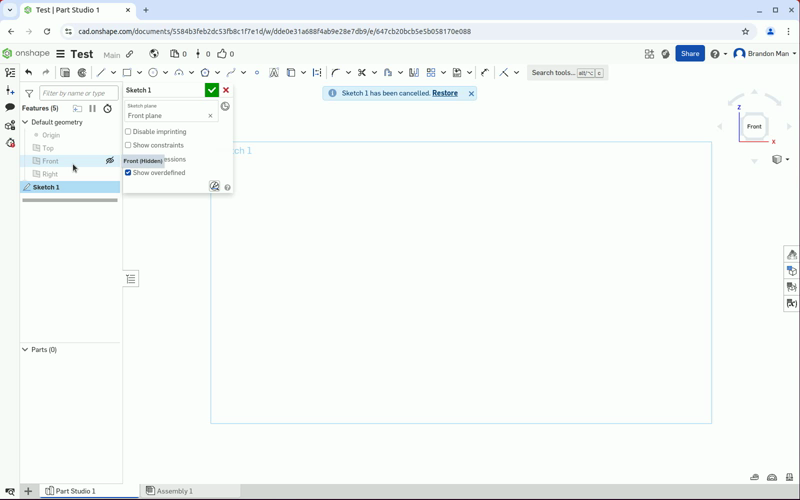
mouse_move(73, 352)
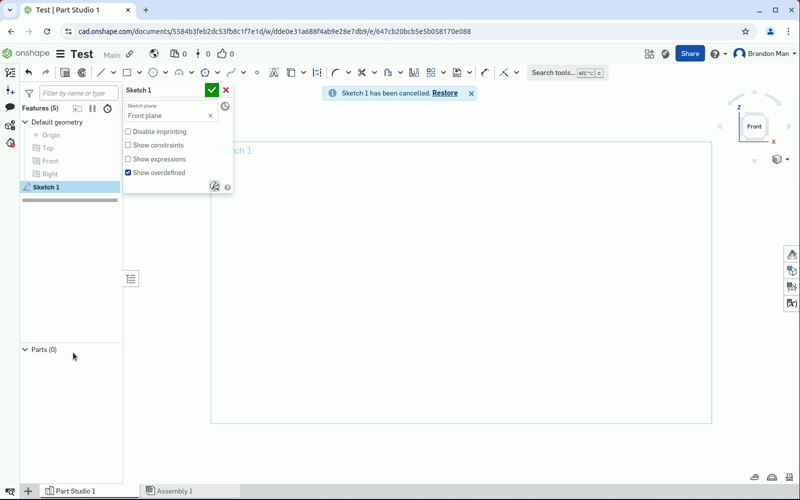
key(y)
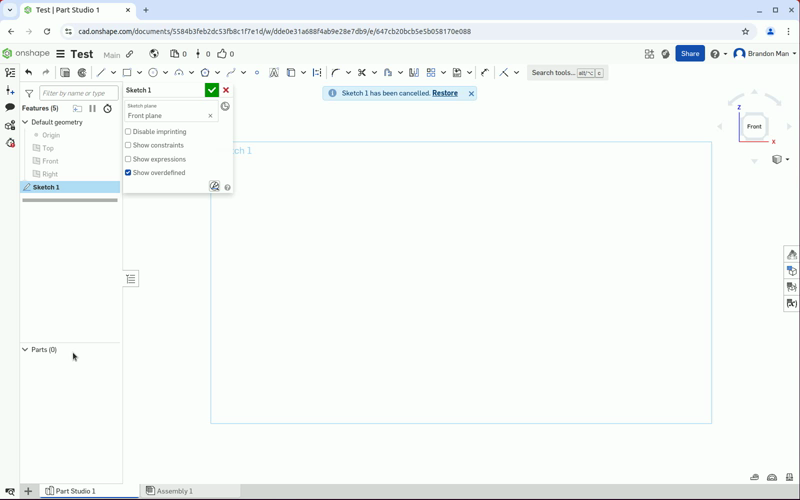
key(l)
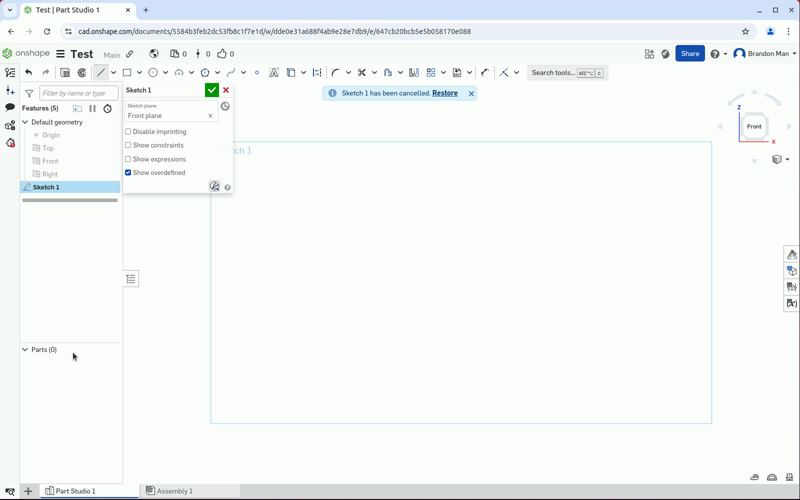
key_down(shift)
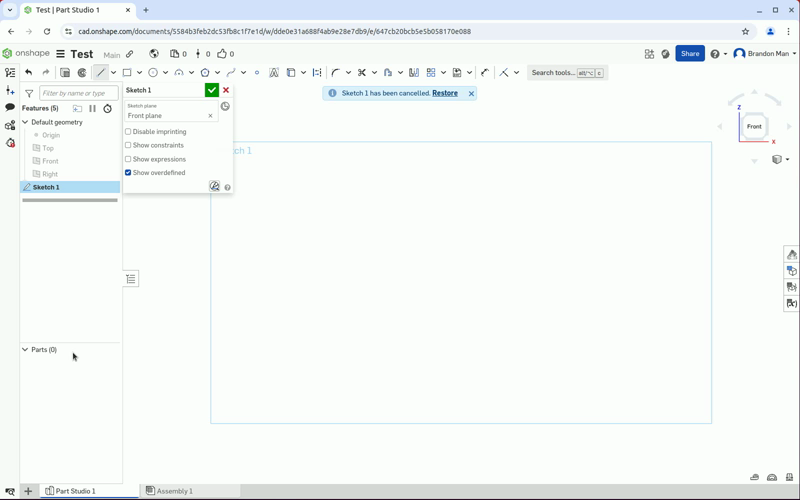
mouse_move(372, 395)
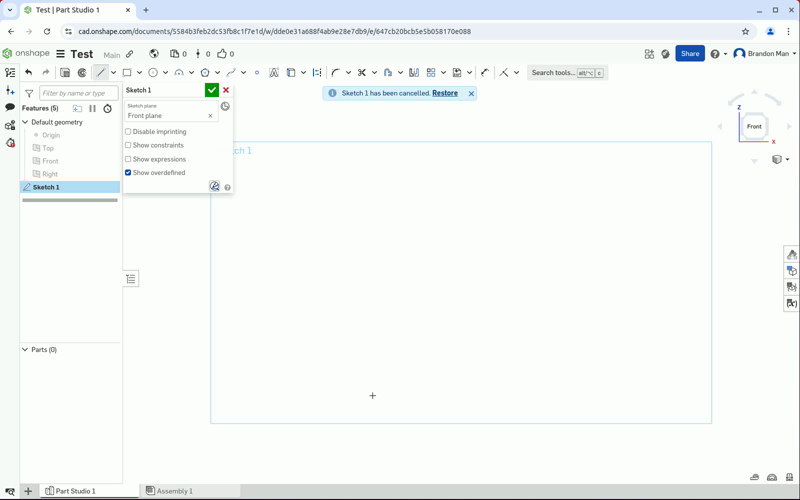
click(372, 395)
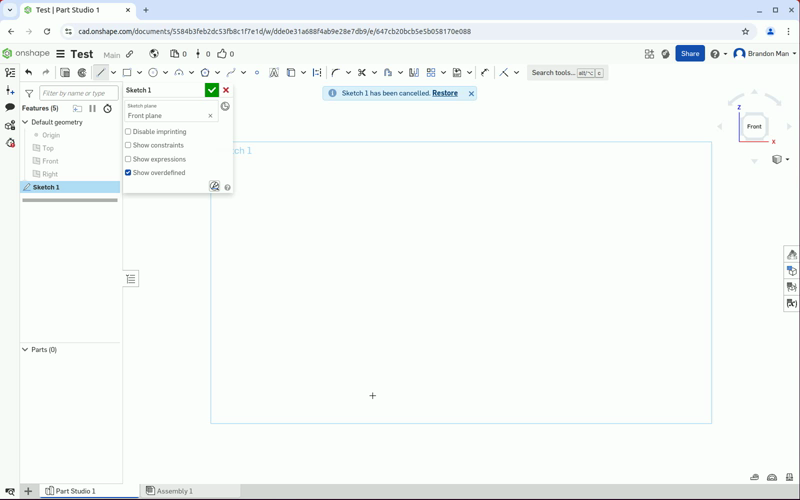
key_up(shift)
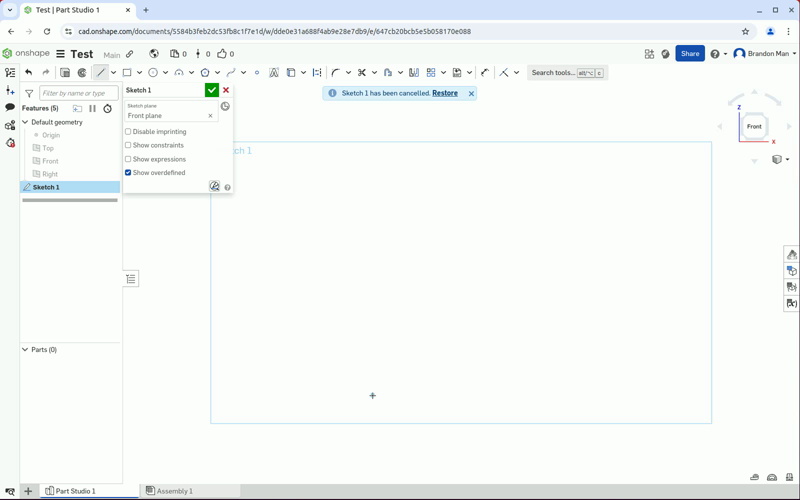
key_down(shift)
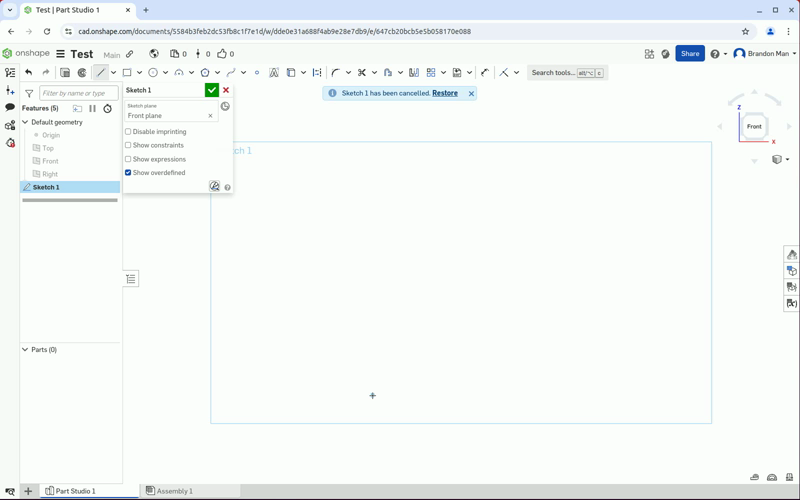
mouse_move(547, 395)
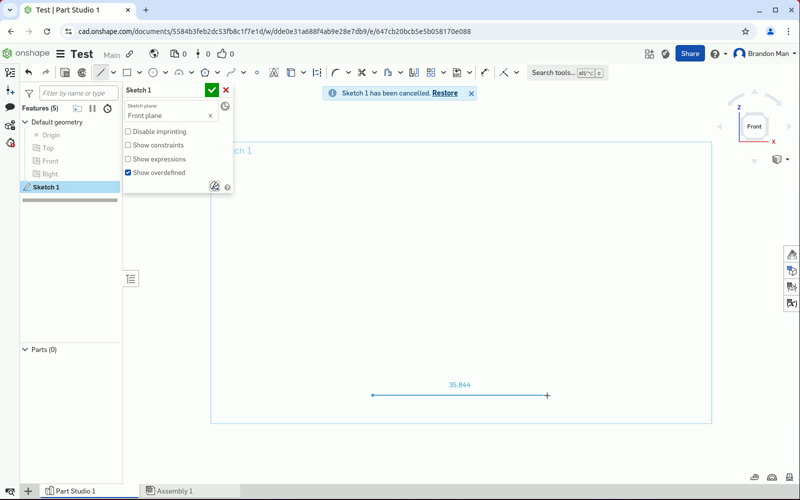
click(547, 395)
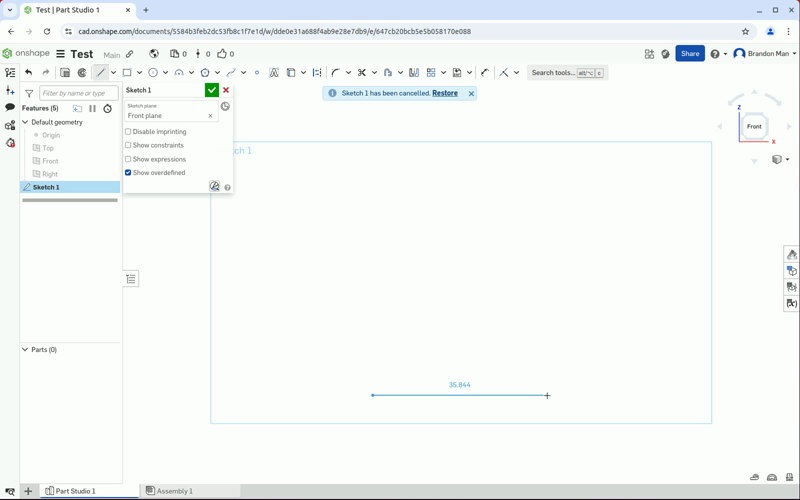
key_up(shift)
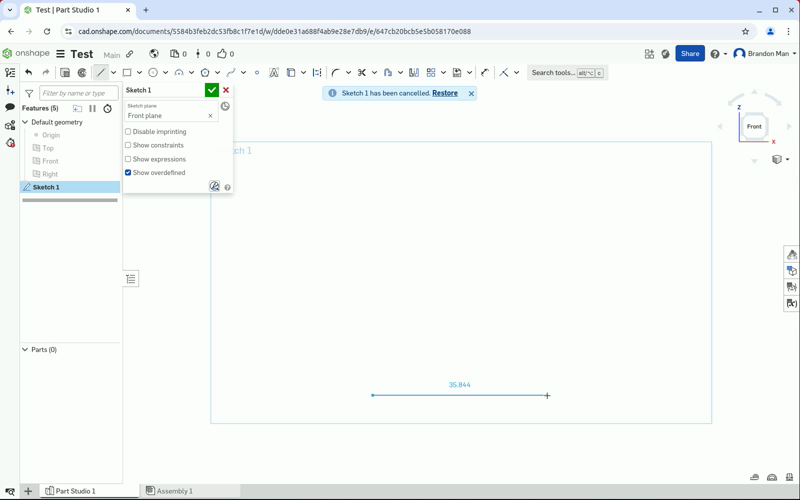
key_down(shift)
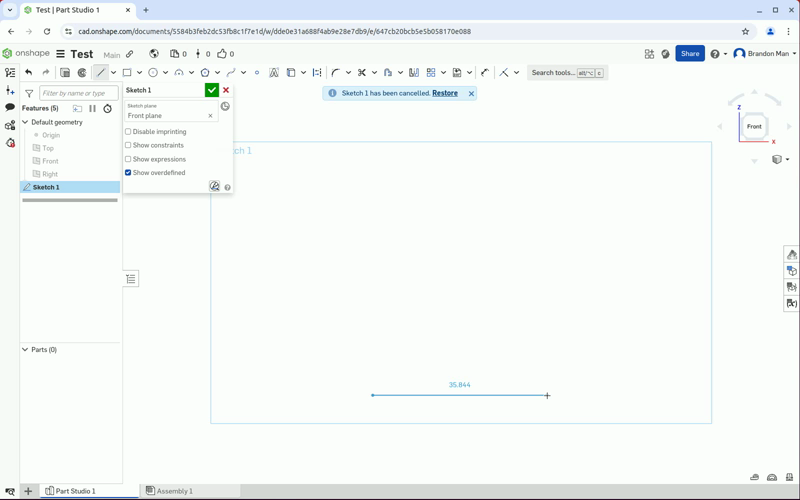
mouse_move(547, 171)
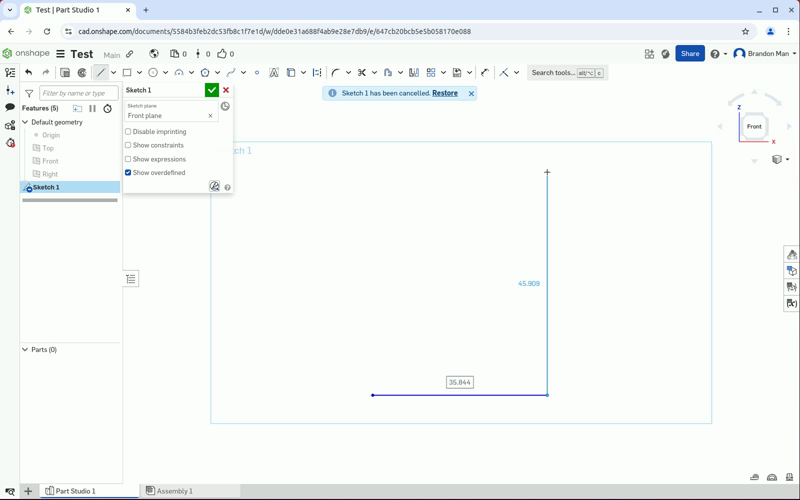
click(547, 171)
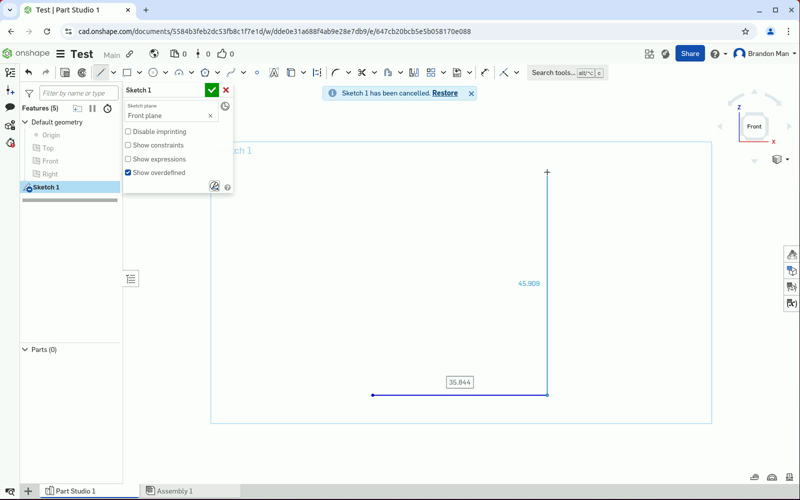
key_up(shift)
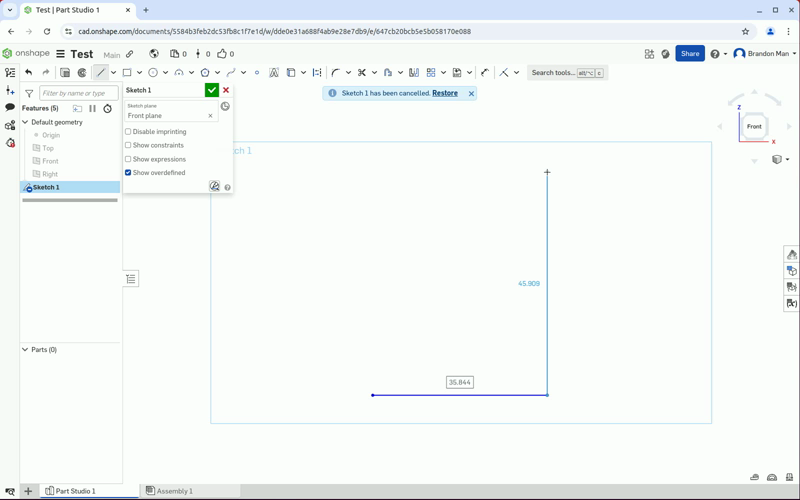
key_down(shift)
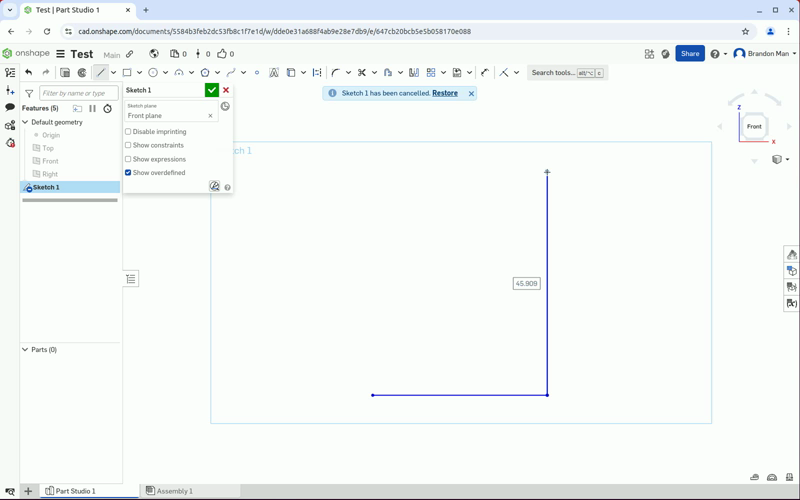
mouse_move(372, 171)
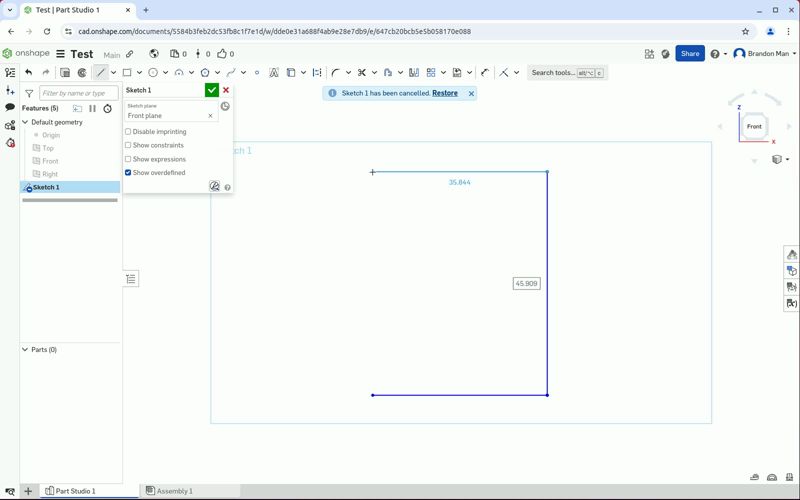
click(372, 171)
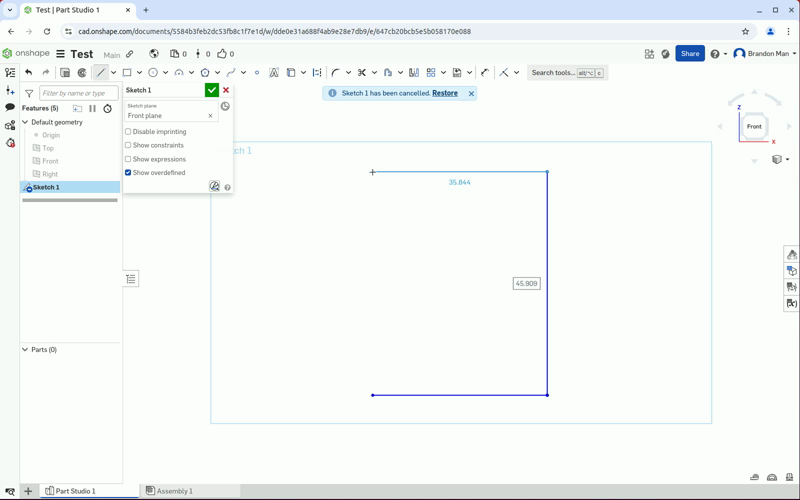
key_up(shift)
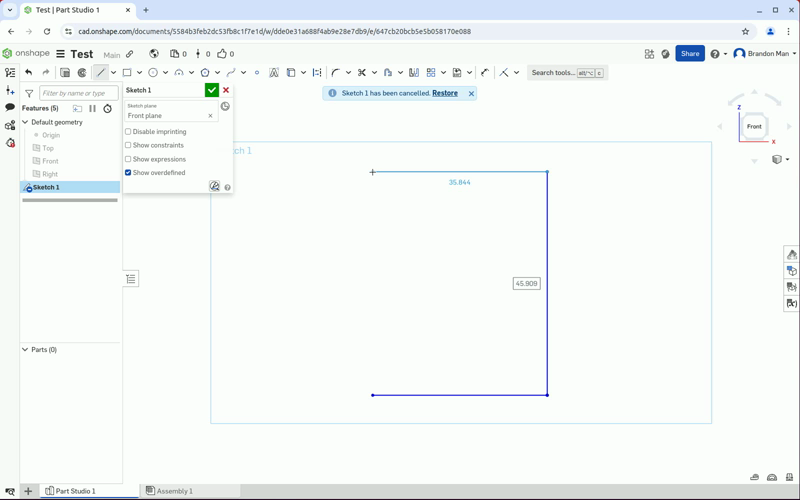
key_down(shift)
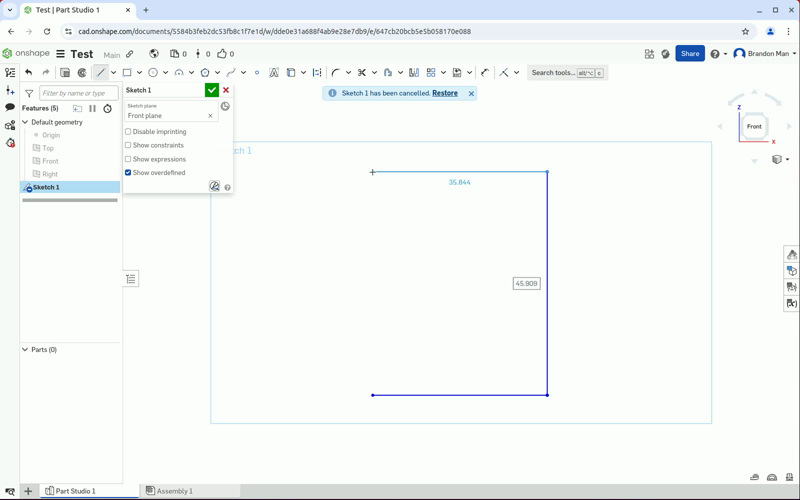
mouse_move(372, 395)
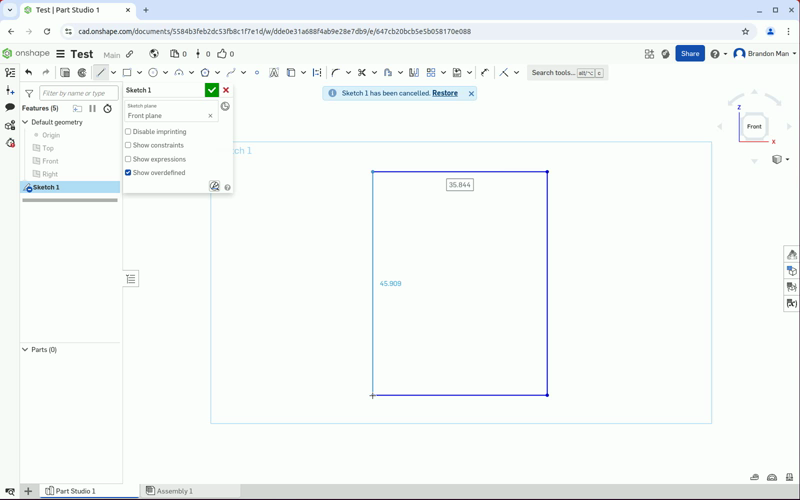
key_up(shift)
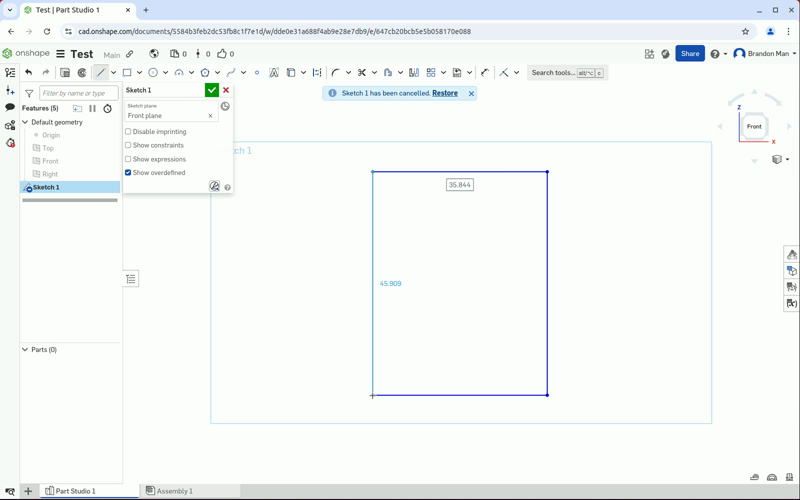
click(372, 395)
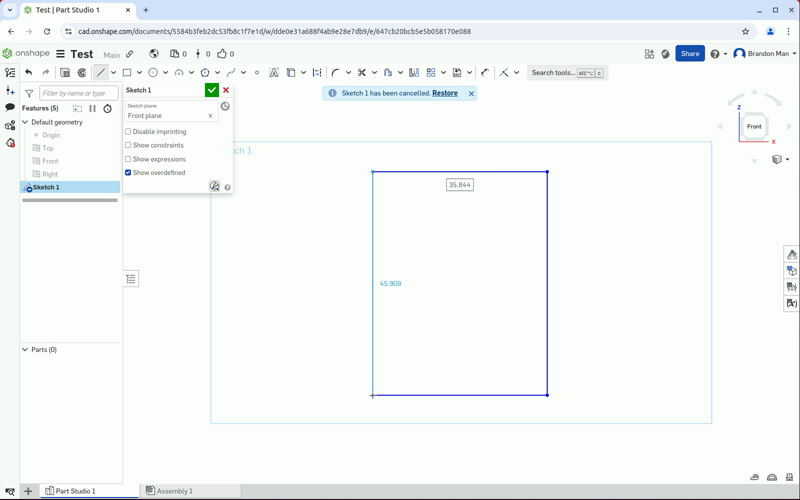
key(esc)
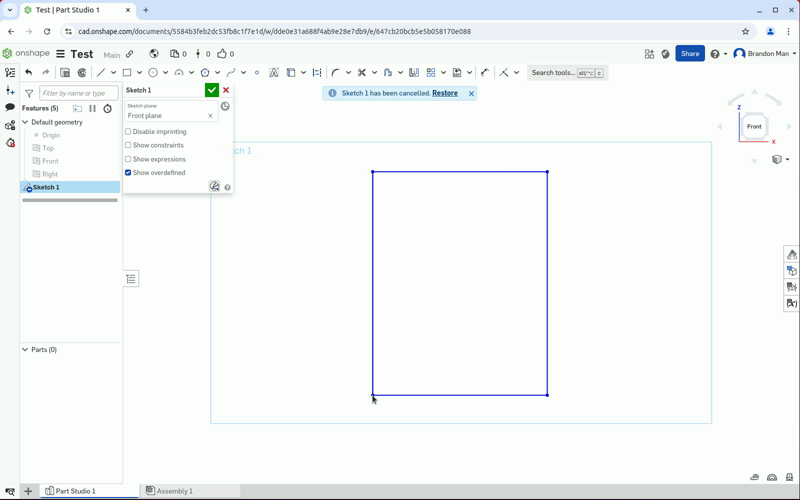
mouse_move(453, 350)
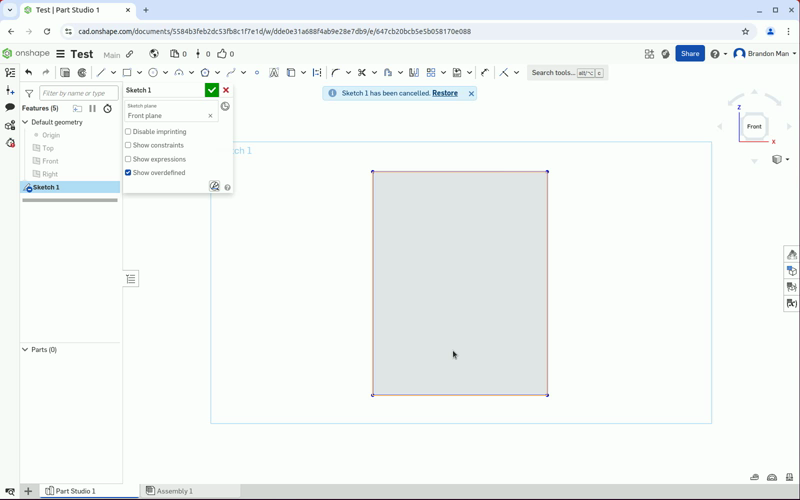
click(453, 350)
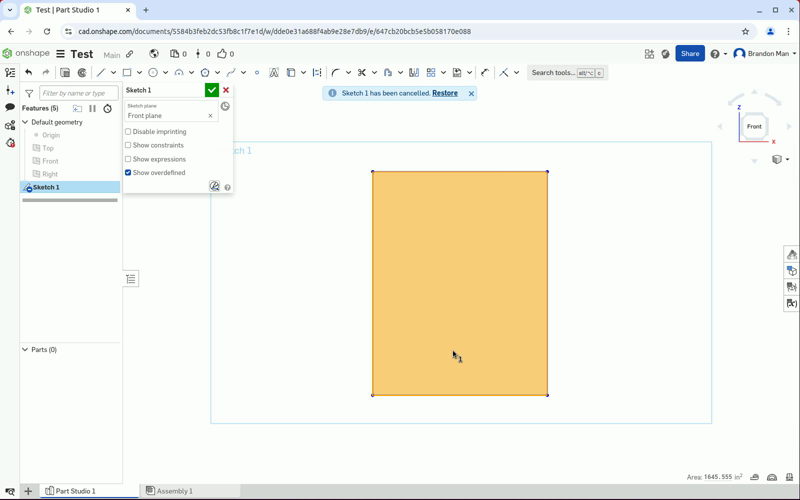
mouse_move(73, 352)
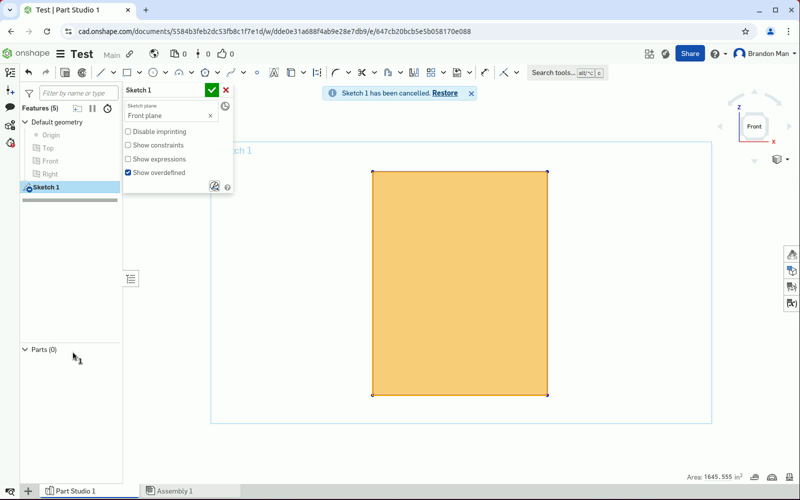
key(shift+y)
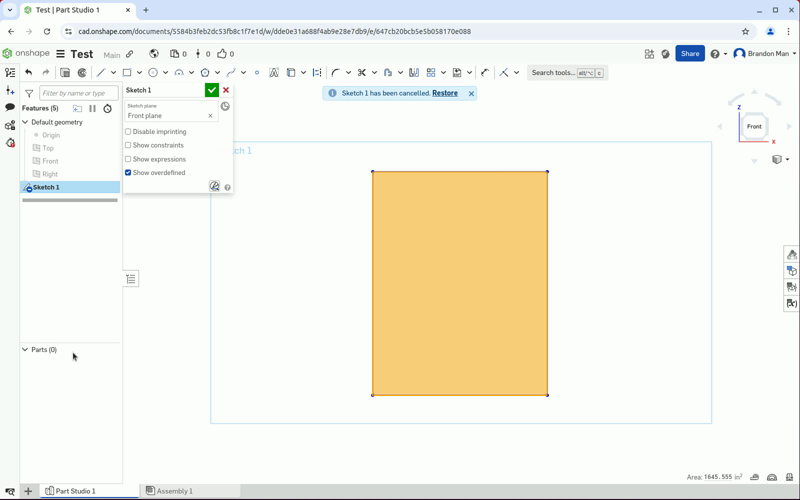
key(shift+e)
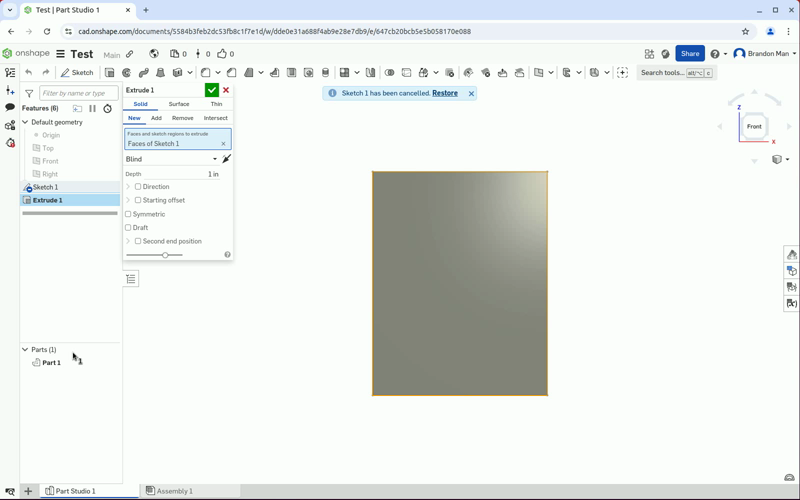
mouse_move(143, 106)
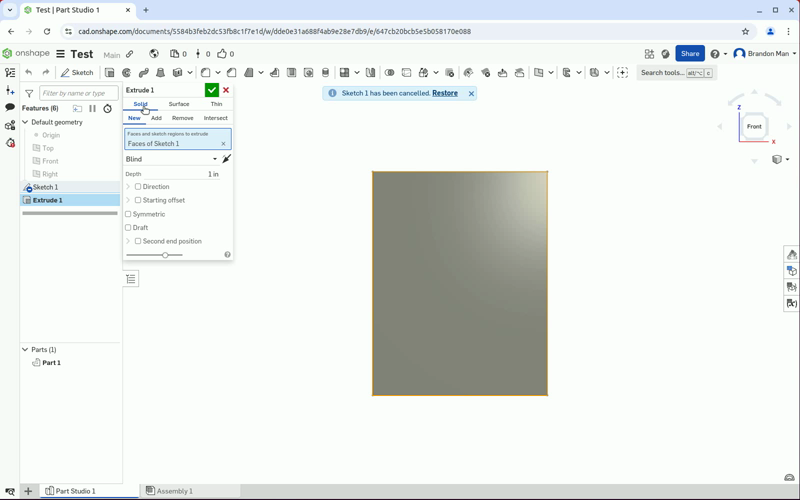
click(143, 106)
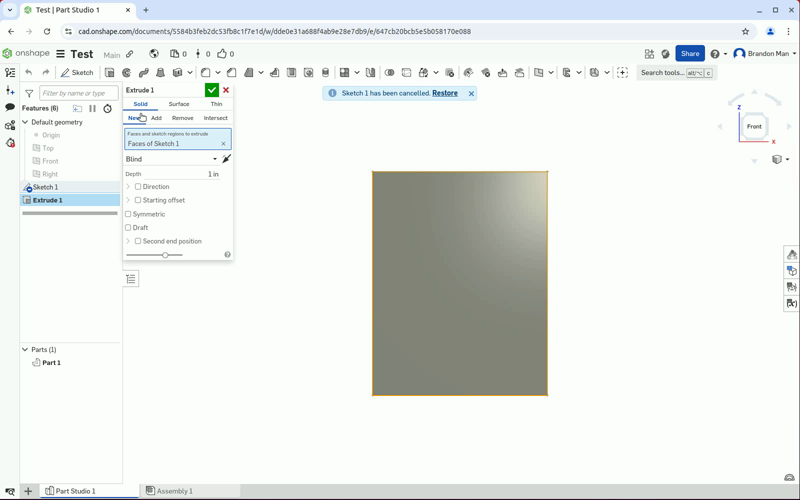
mouse_move(137, 120)
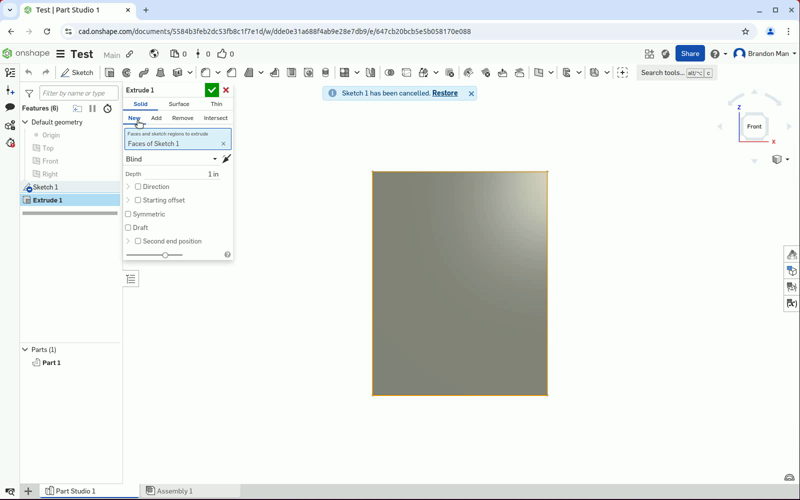
click(137, 120)
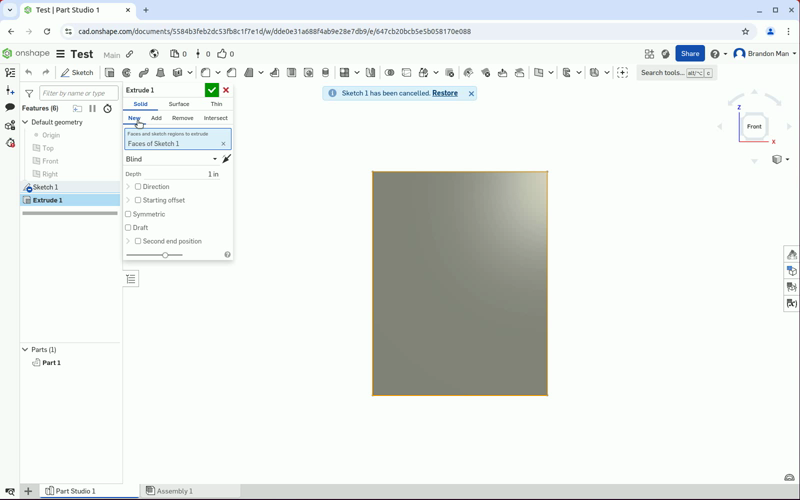
key(tab, 4)
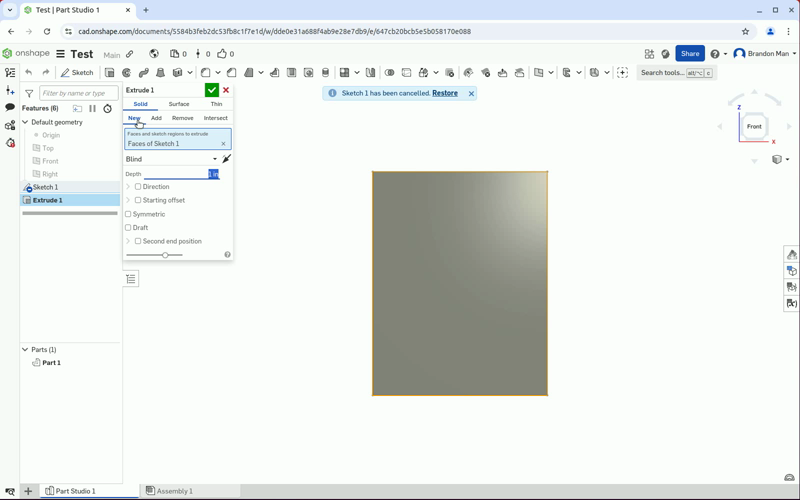
text(-12.758)
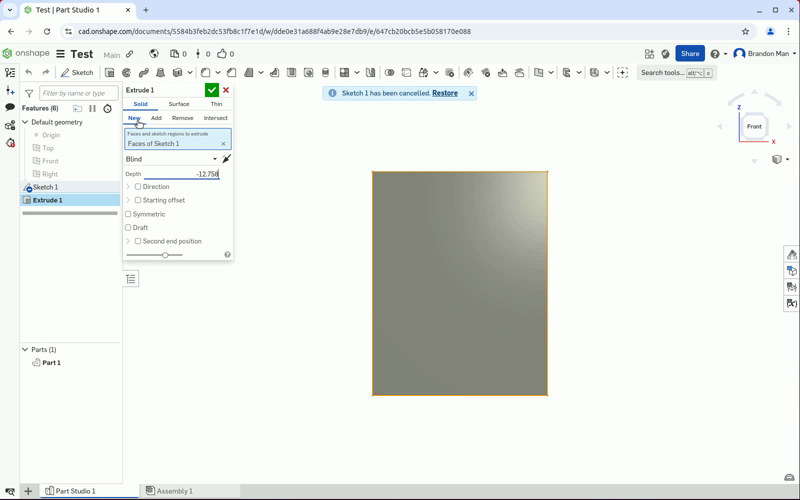
key(enter)
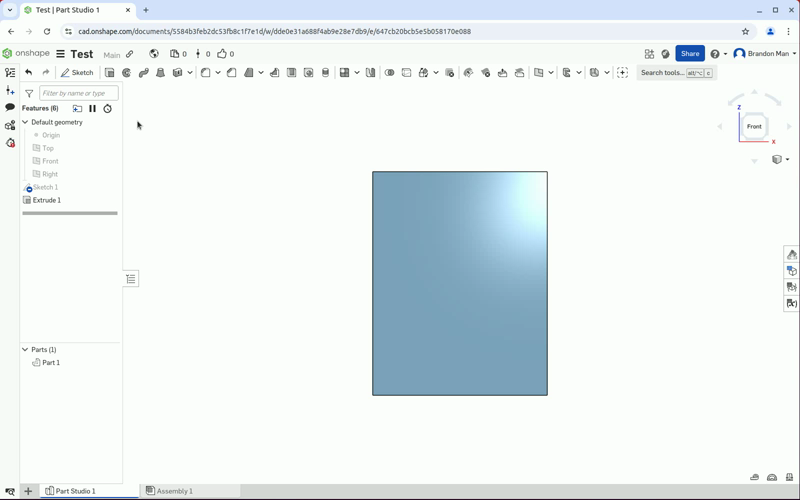
key(shift+h)
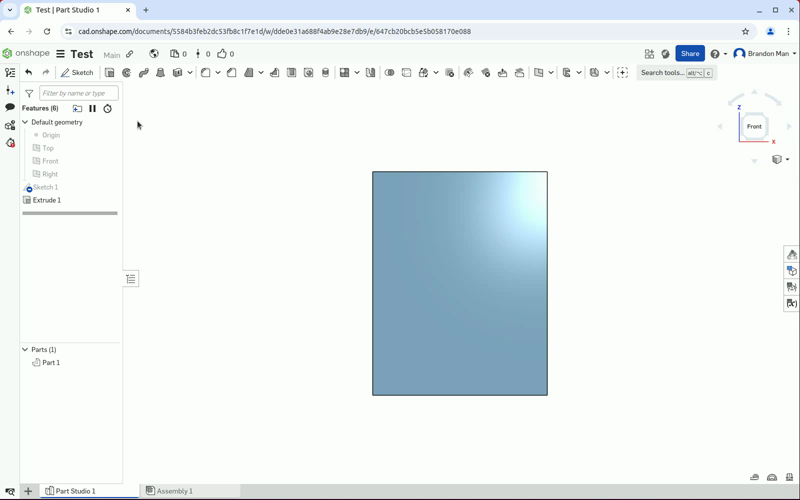
key(shift+h)
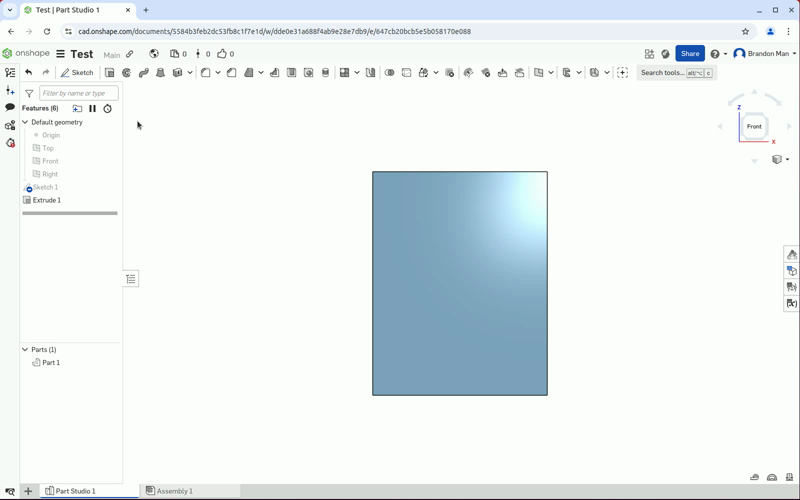
mouse_move(73, 189)
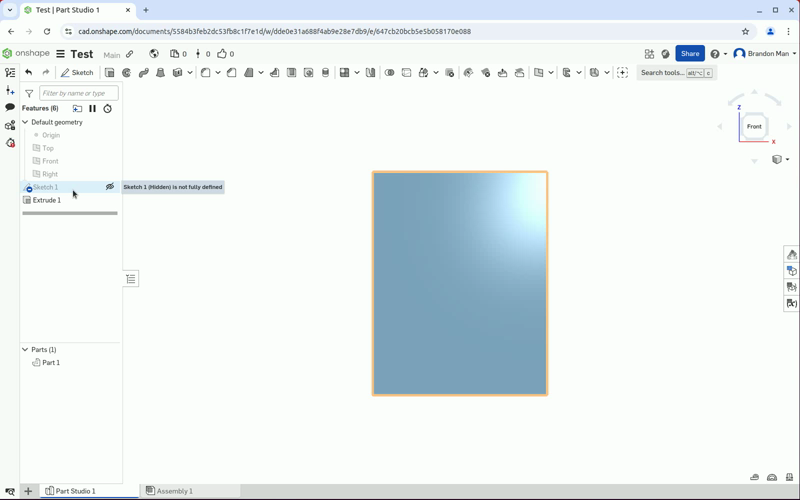
click(73, 189)
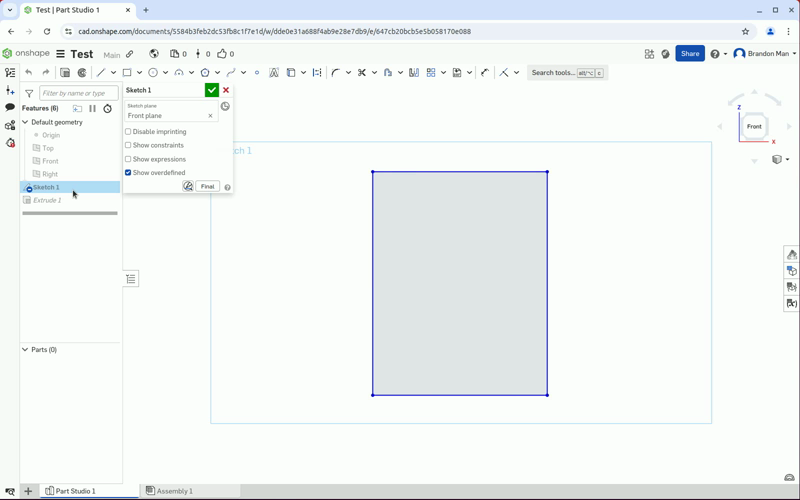
mouse_move(229, 92)
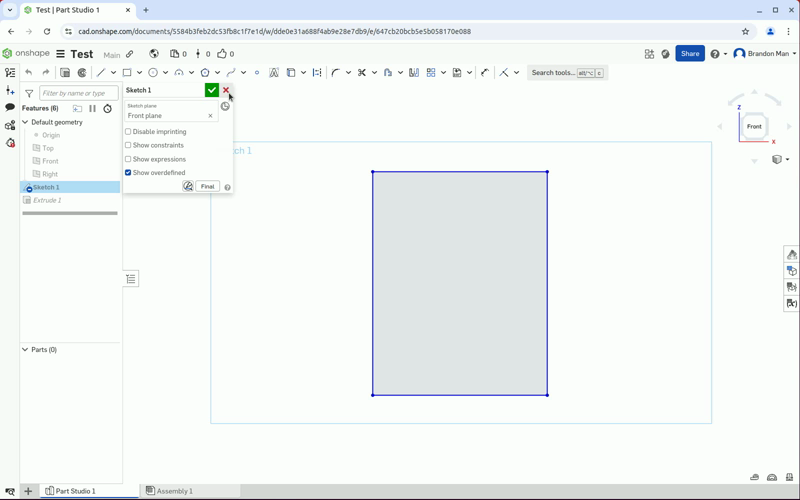
click(229, 92)
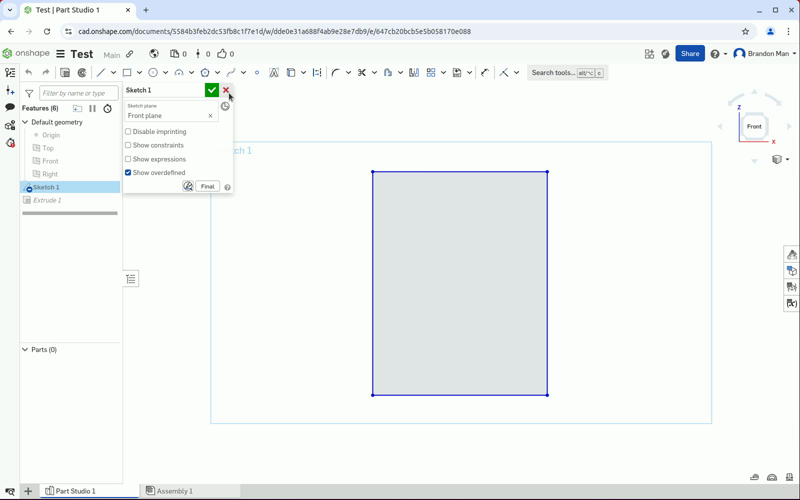
key(shift+s)
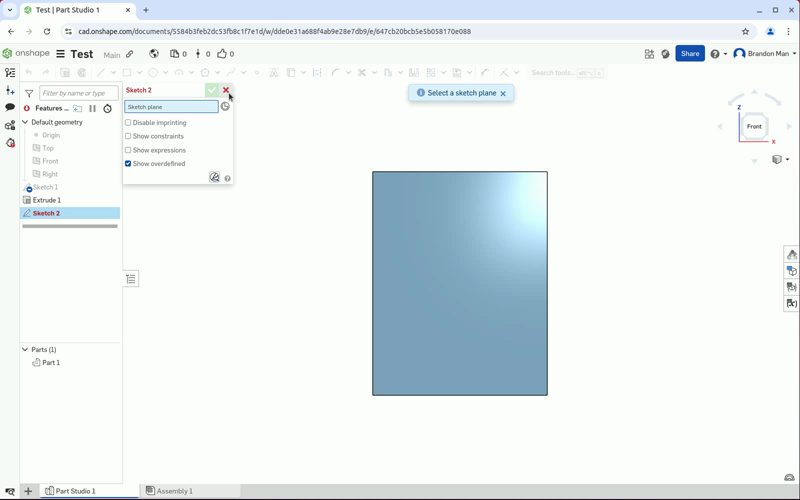
mouse_move(73, 163)
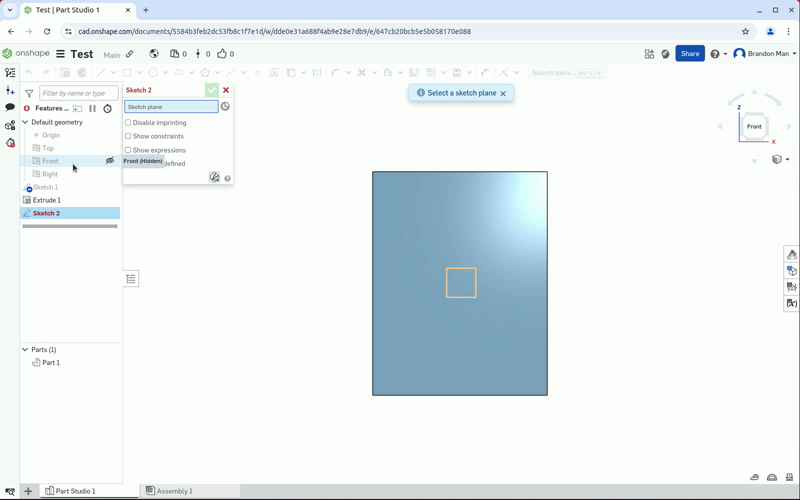
click(73, 163)
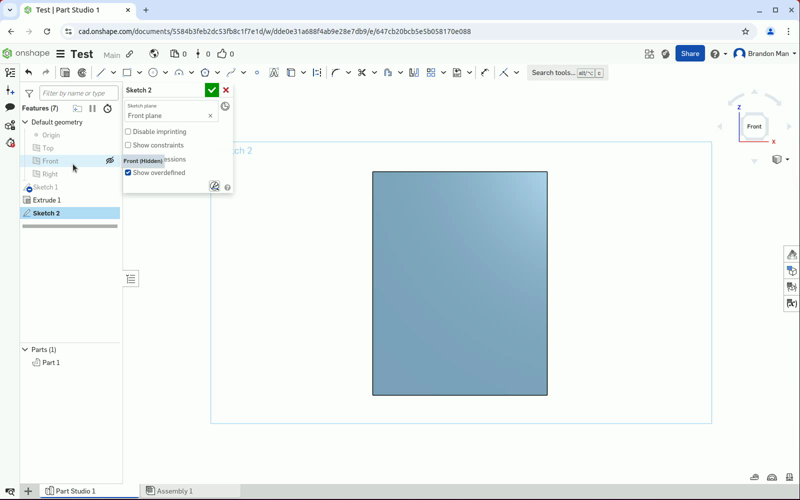
mouse_move(73, 352)
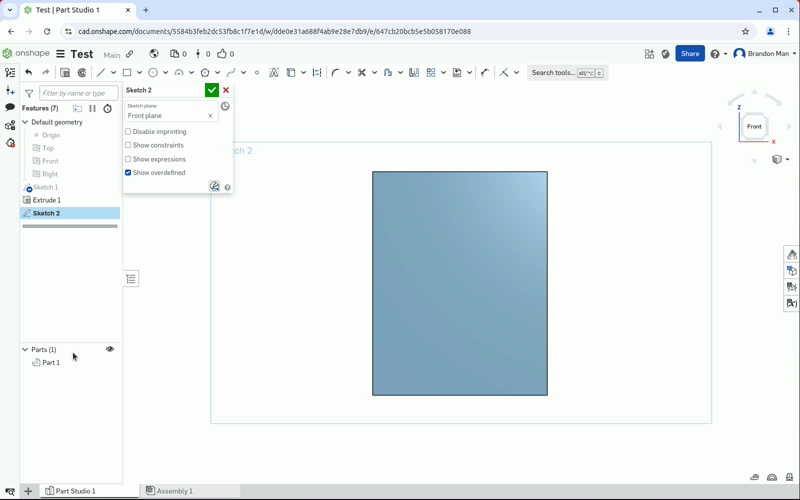
key(y)
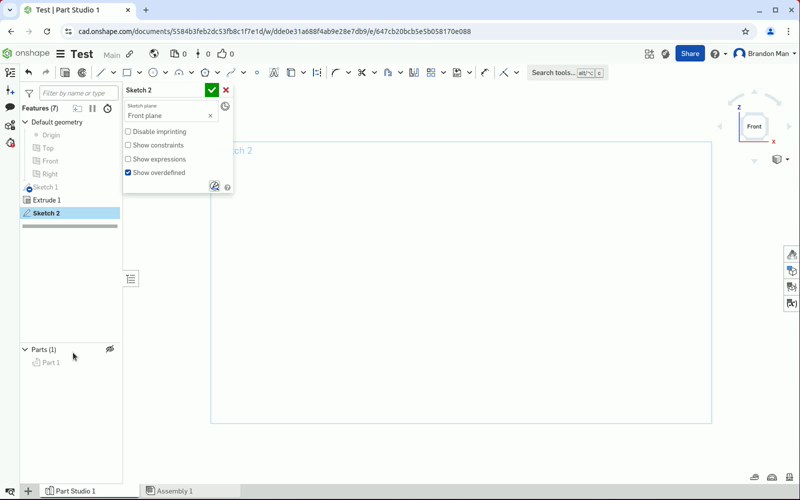
key(l)
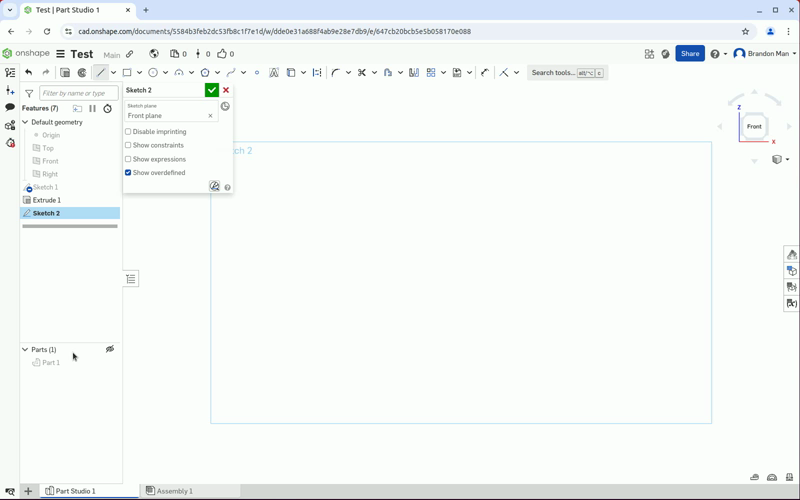
key_down(shift)
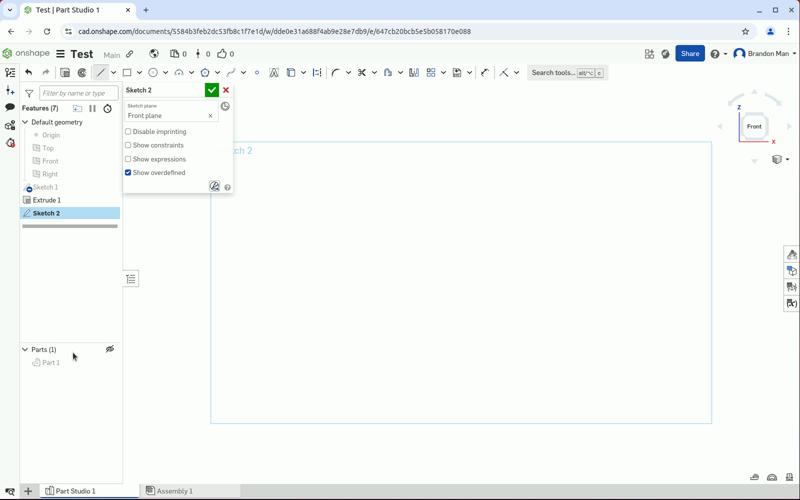
mouse_move(419, 276)
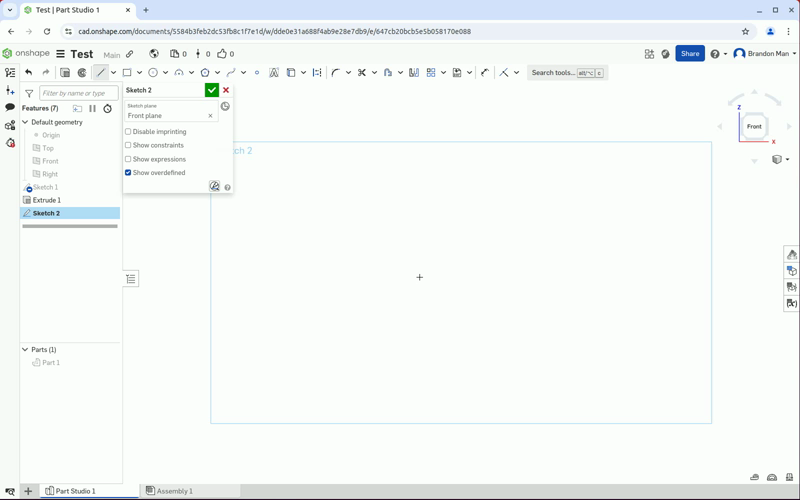
click(419, 276)
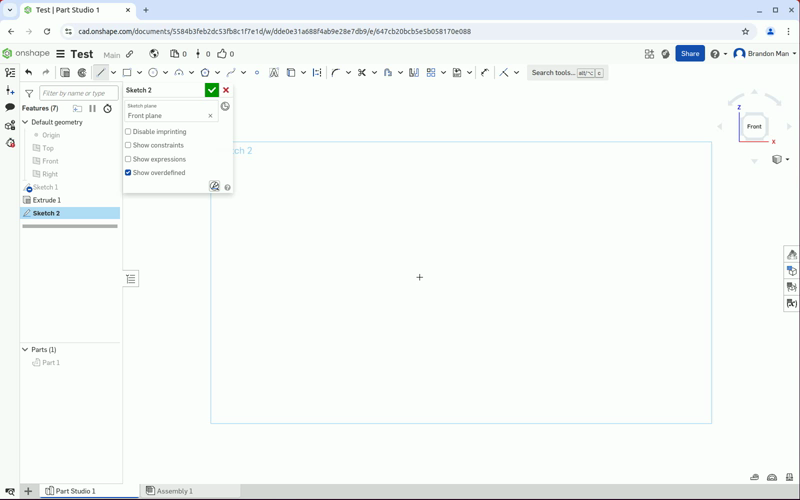
key_up(shift)
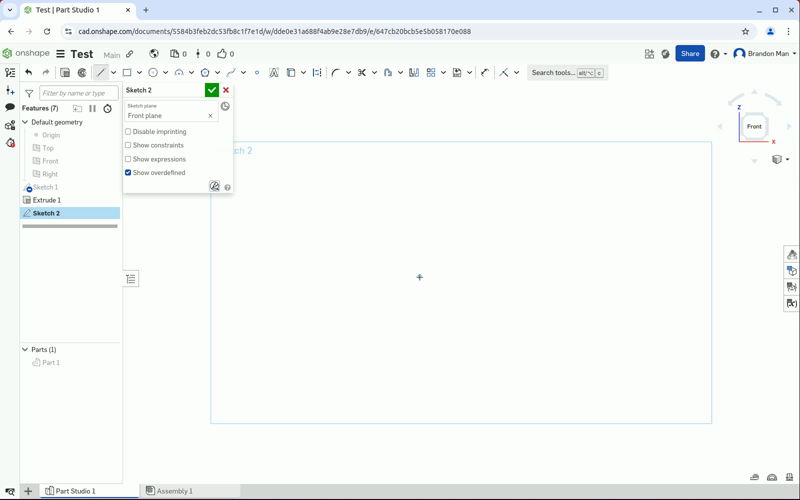
key_down(shift)
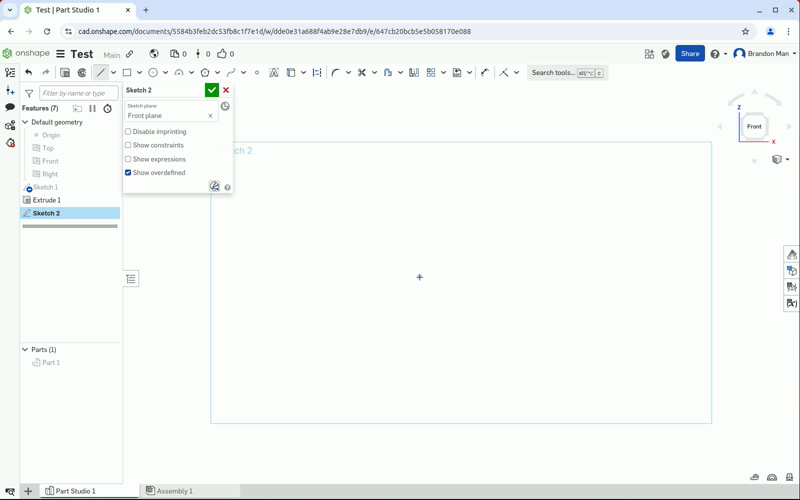
mouse_move(499, 277)
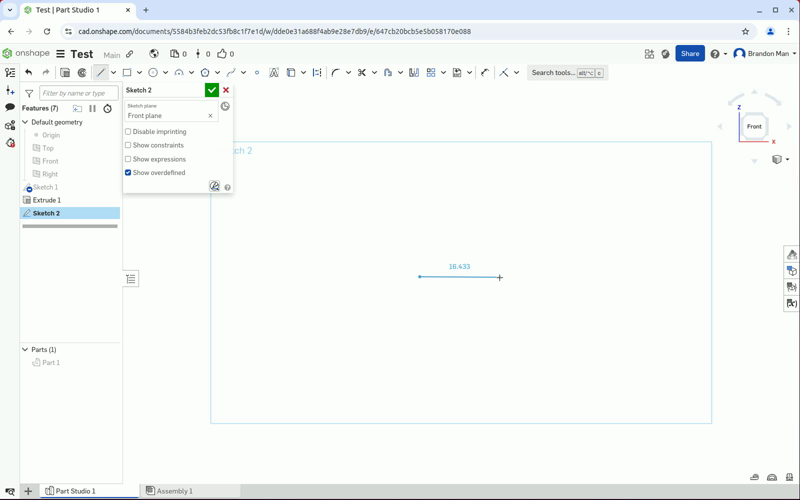
click(499, 277)
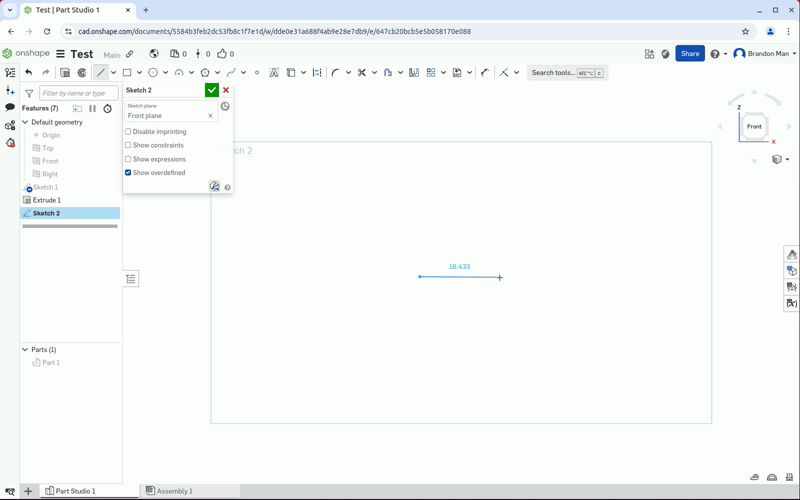
key_up(shift)
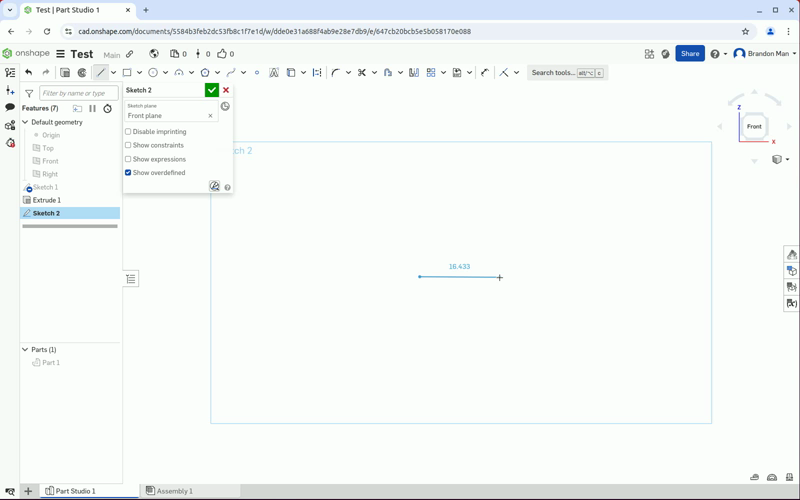
key_down(shift)
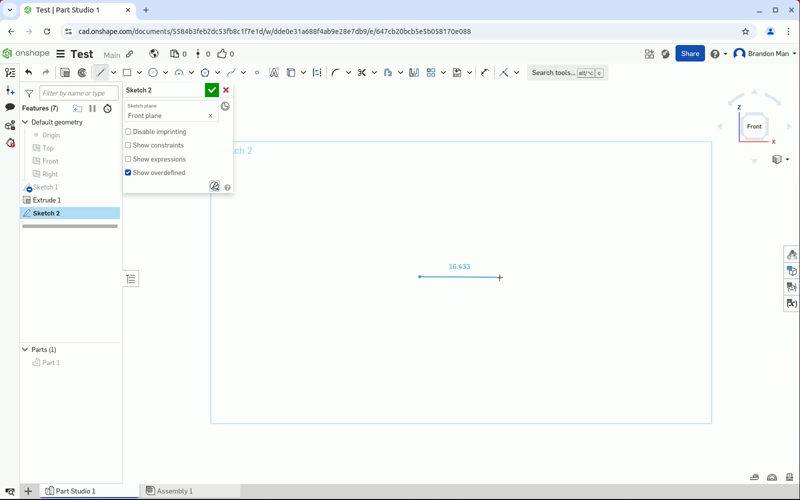
mouse_move(499, 214)
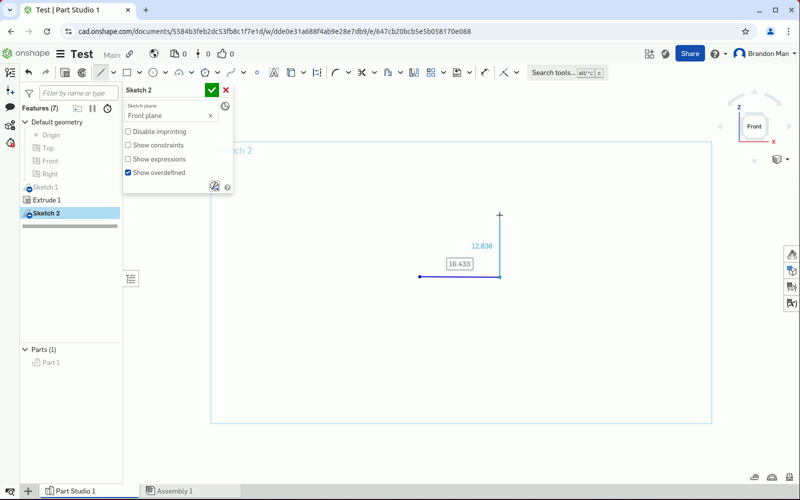
click(499, 214)
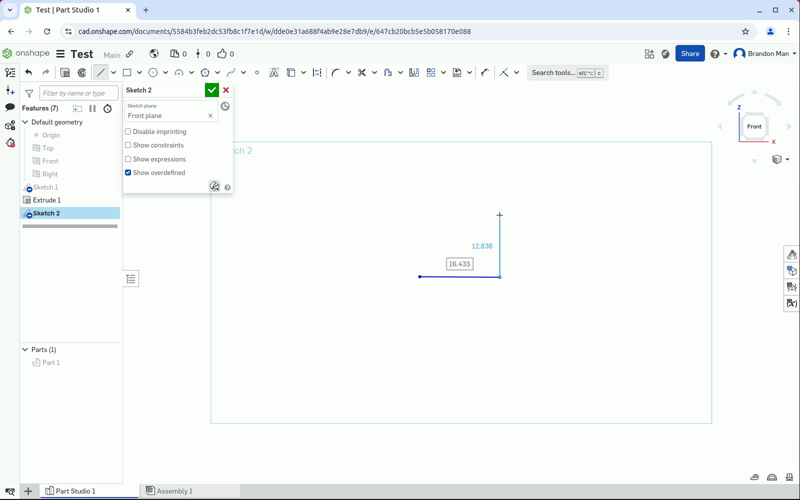
key_up(shift)
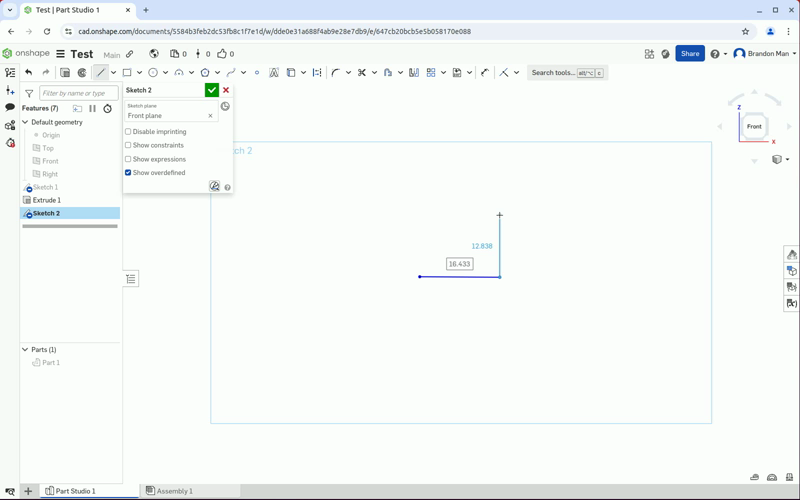
key_down(shift)
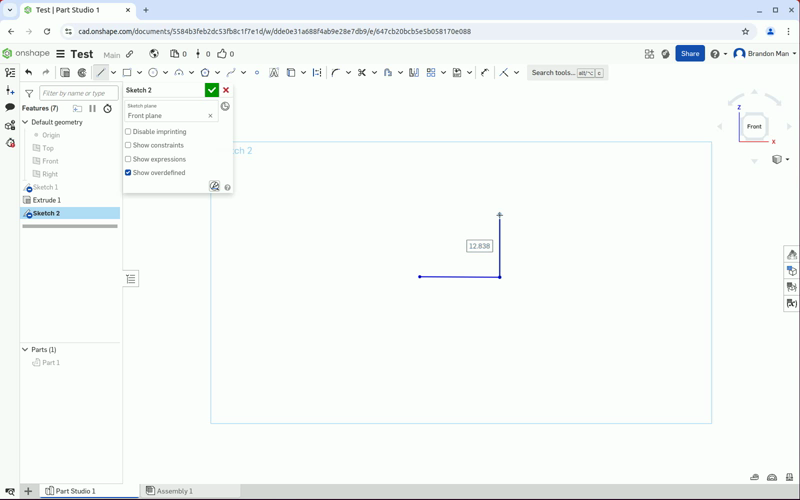
mouse_move(419, 214)
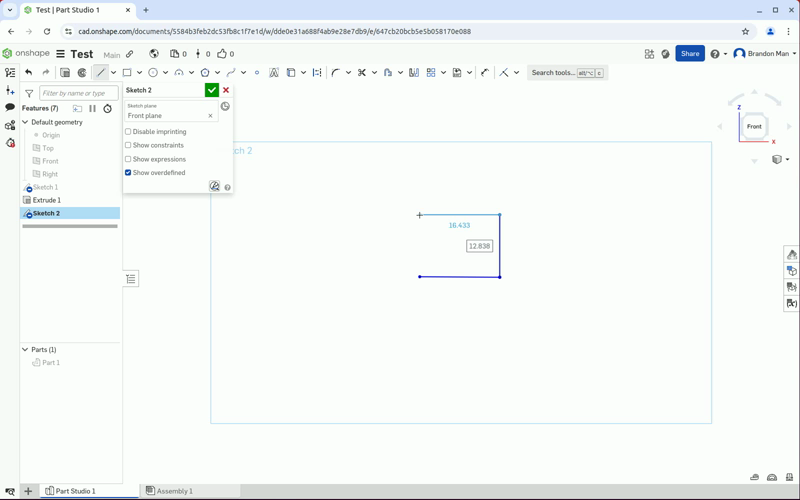
click(419, 214)
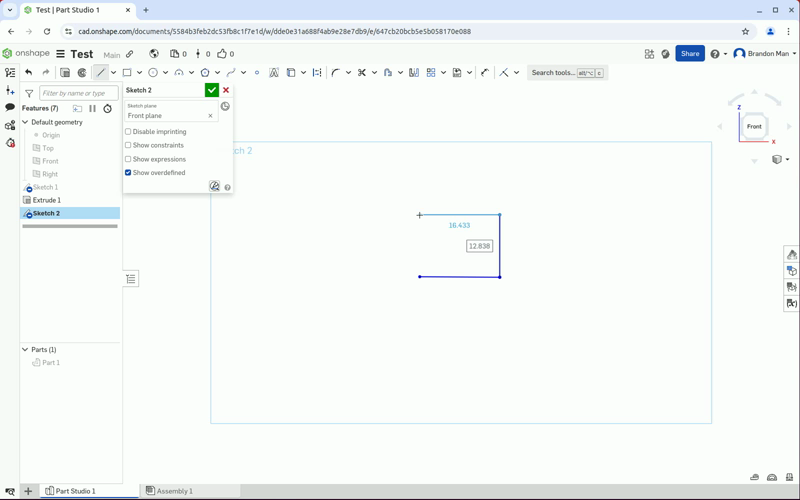
key_up(shift)
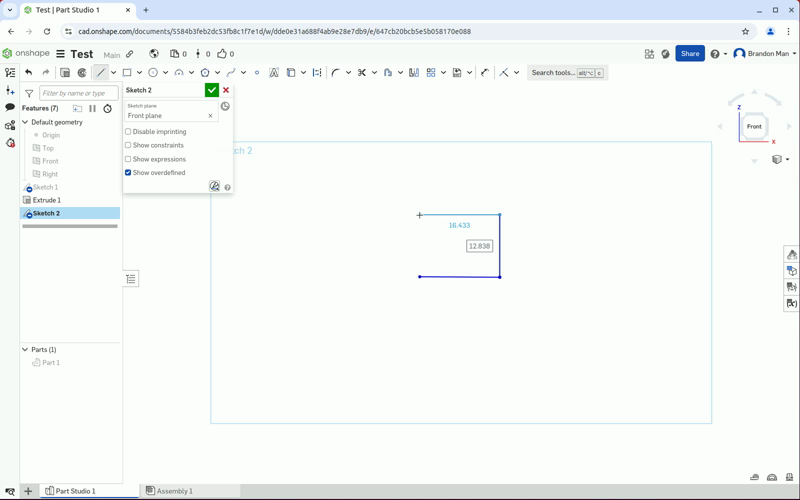
key_down(shift)
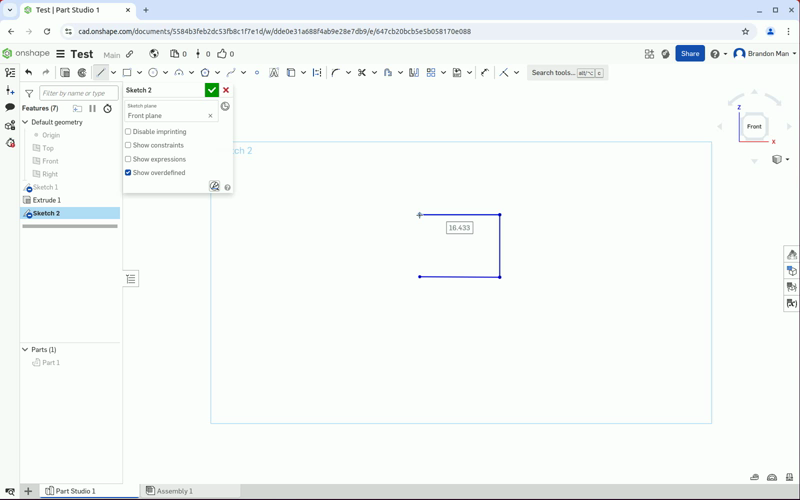
mouse_move(419, 276)
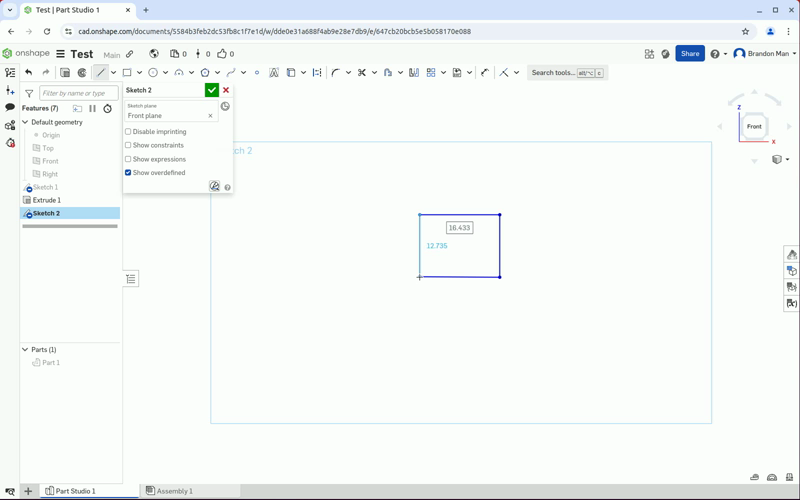
key_up(shift)
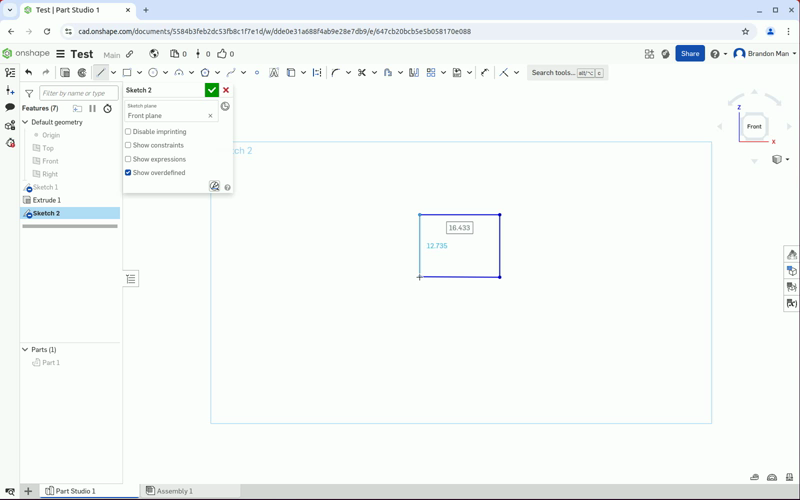
click(419, 276)
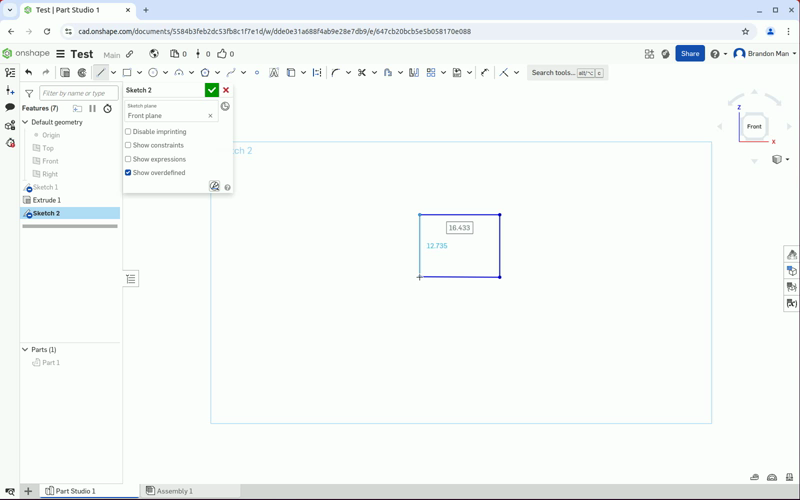
key(esc)
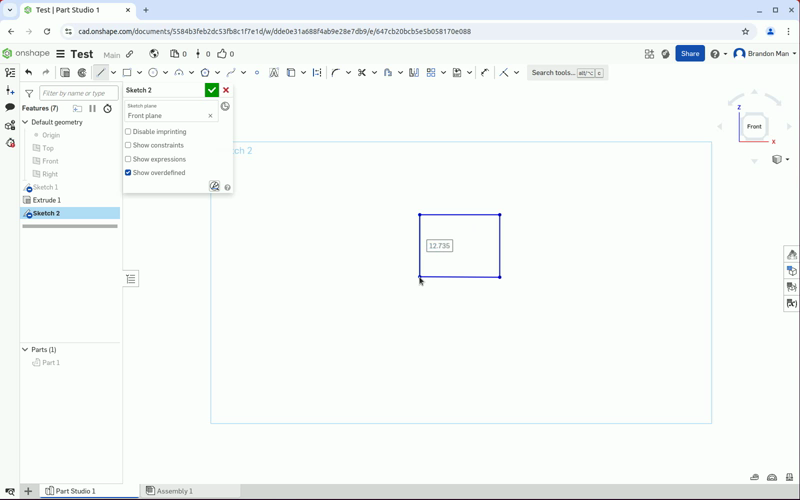
mouse_move(426, 222)
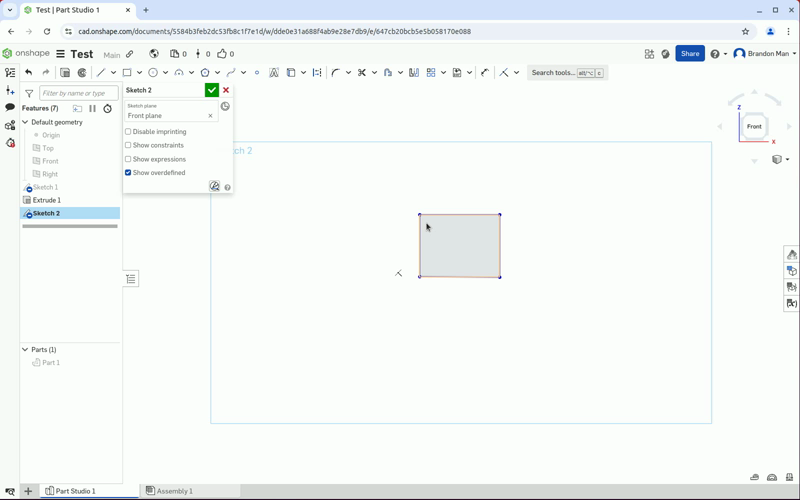
click(426, 222)
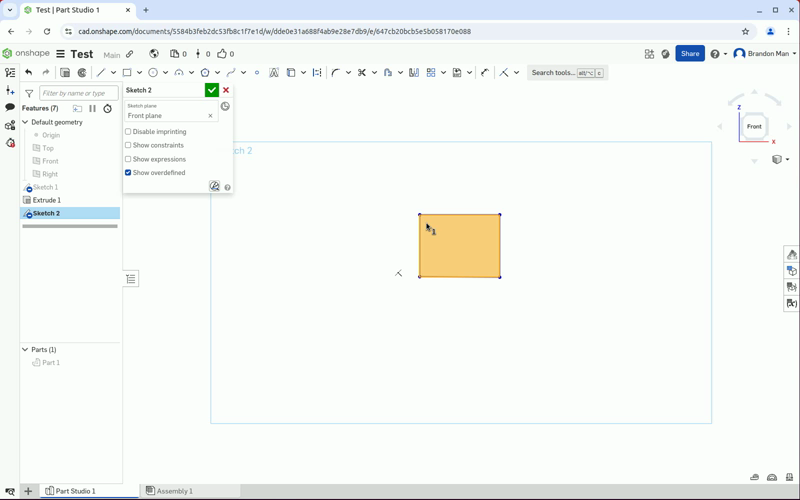
mouse_move(73, 352)
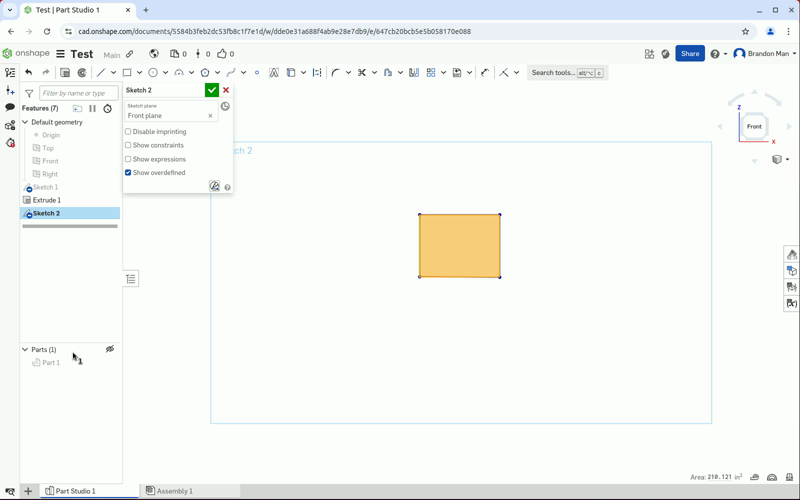
key(shift+y)
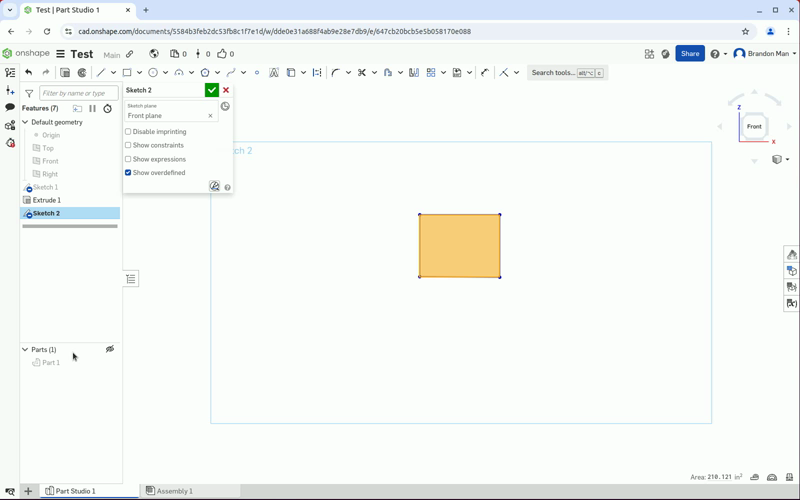
key(shift+e)
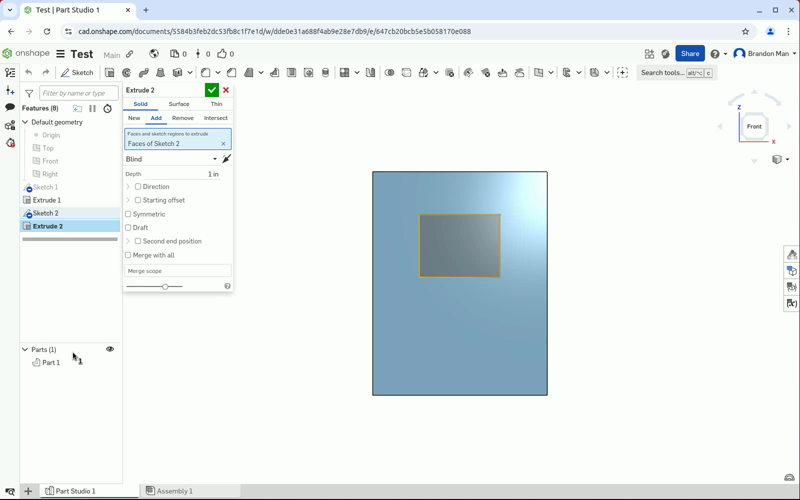
mouse_move(143, 106)
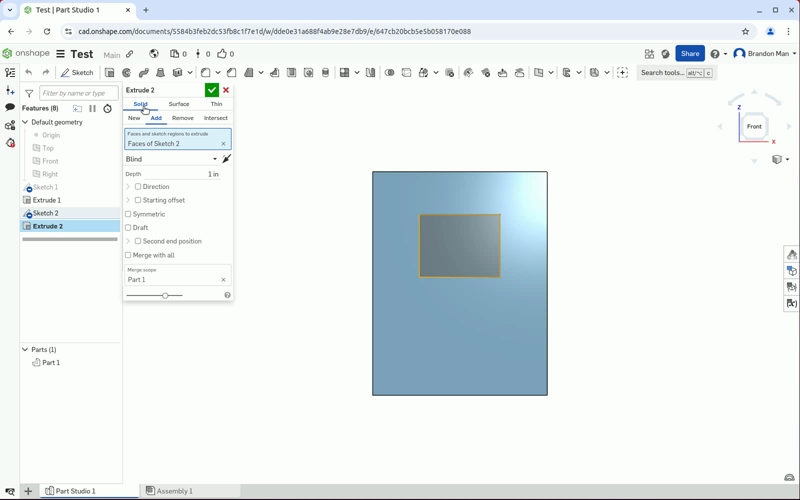
click(143, 106)
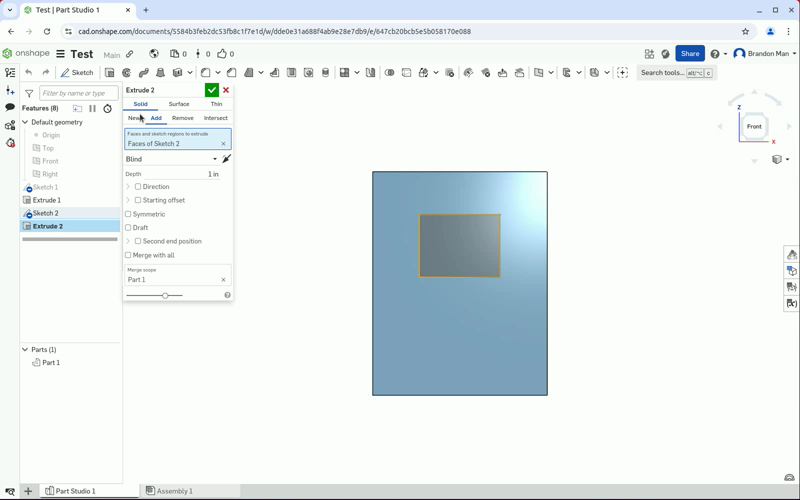
mouse_move(137, 120)
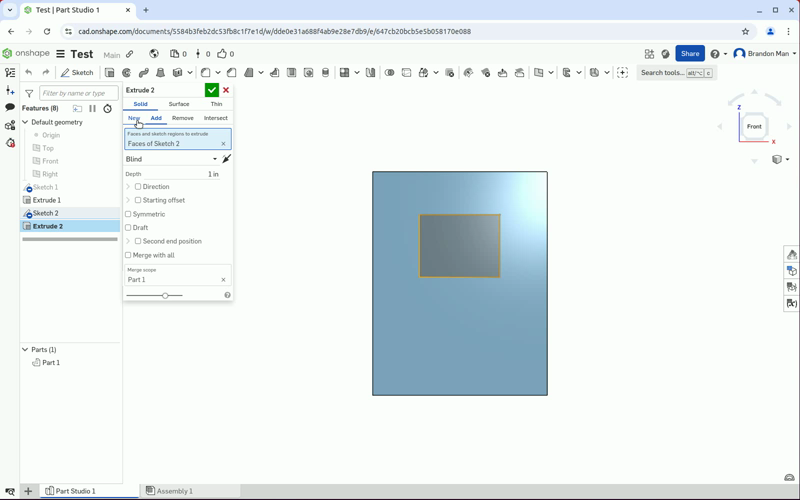
click(137, 120)
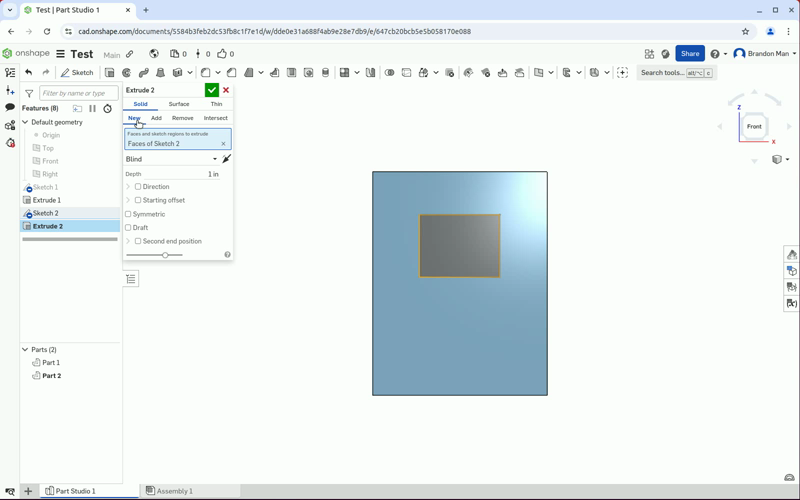
key(tab, 4)
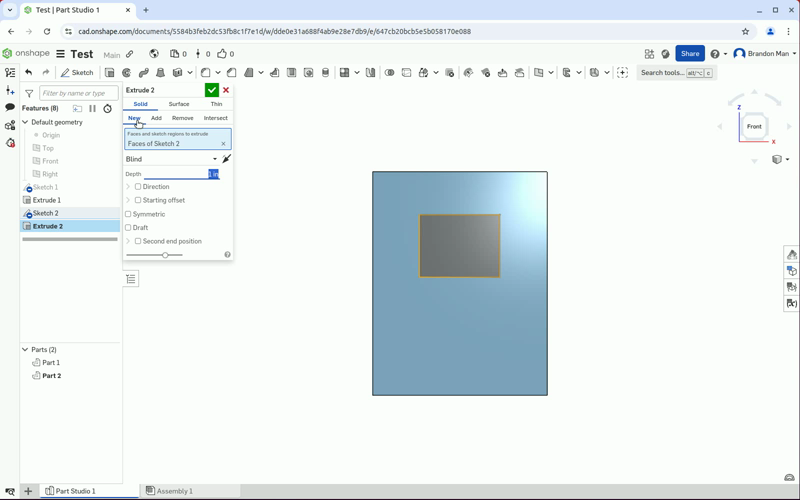
text(0.241)
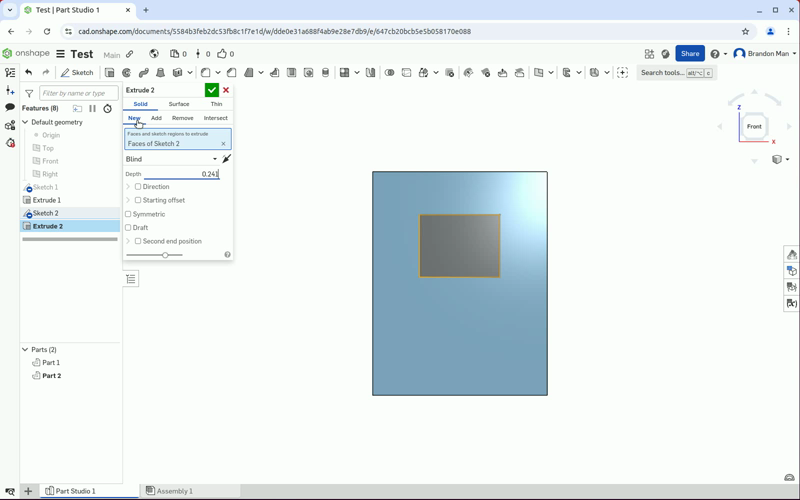
key(enter)
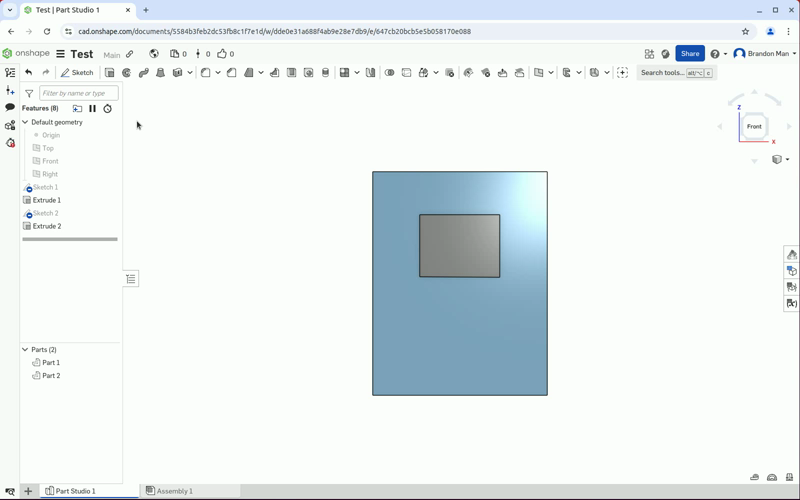
key(shift+h)
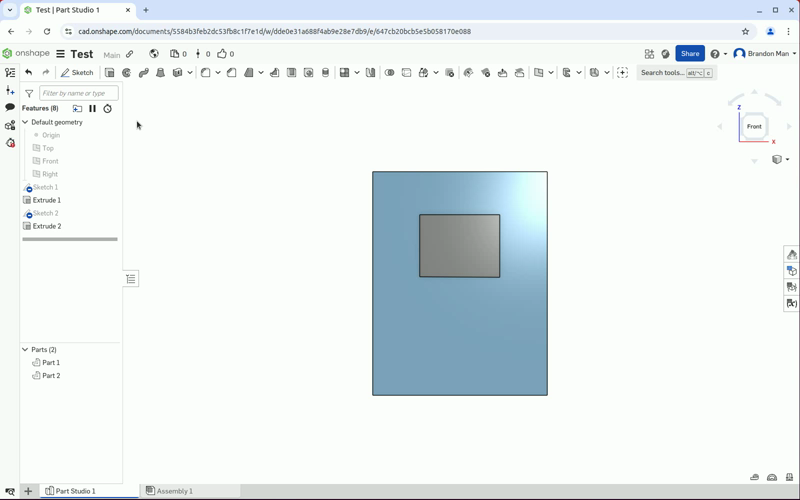
key(shift+h)
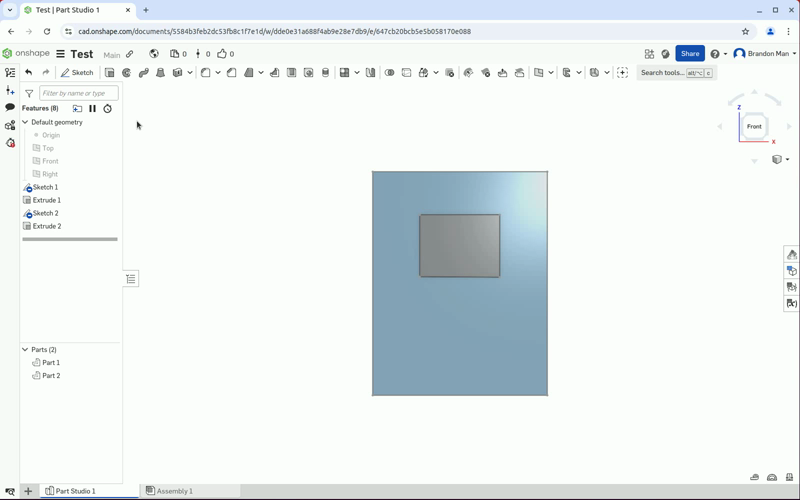
key(shift+7)
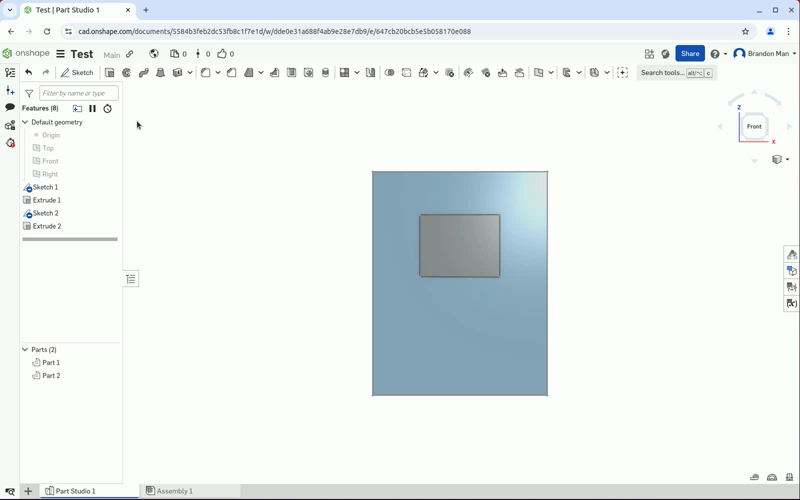
key(left, 2)
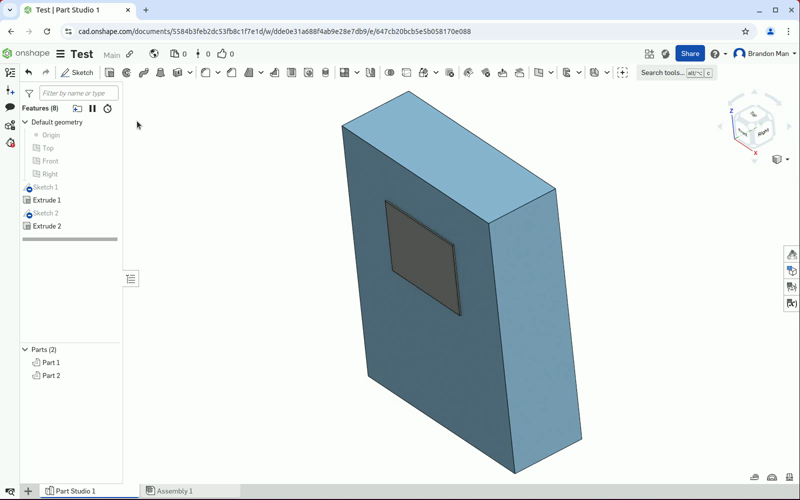
key(down, 2)
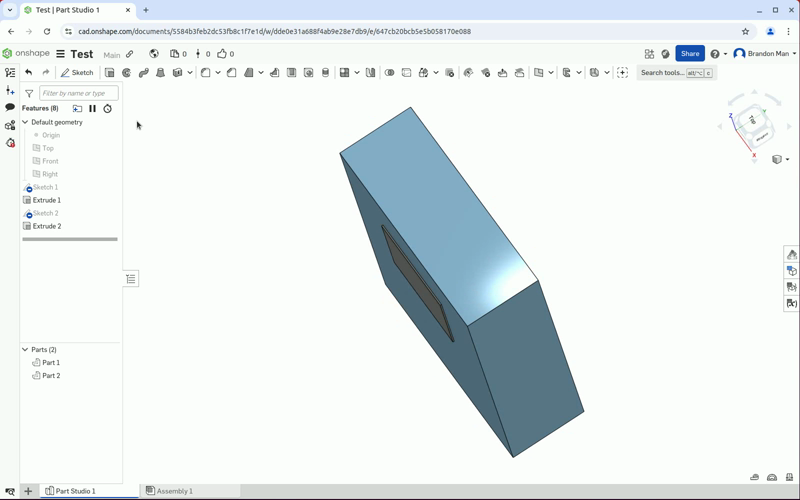
key(up, 2)
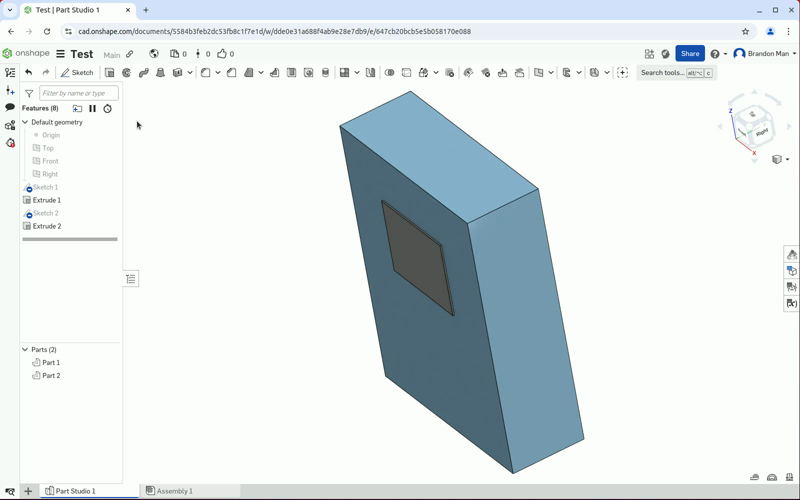
key(right, 2)
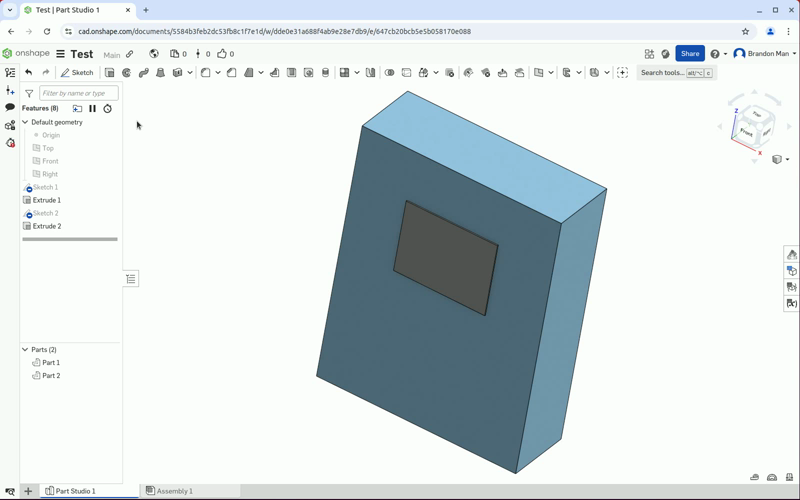
mouse_move(73, 189)
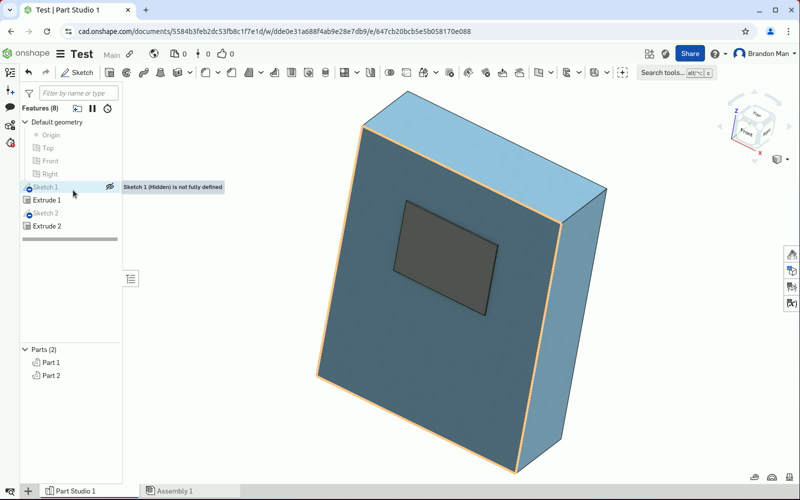
click(73, 189)